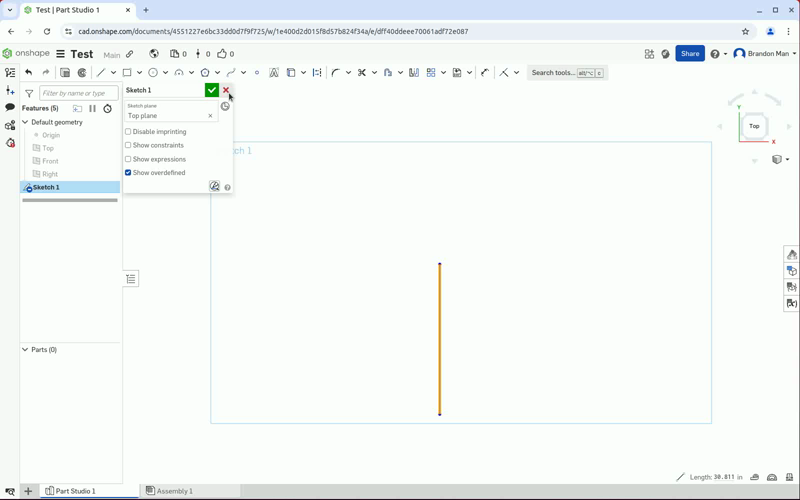
key(shift+h)
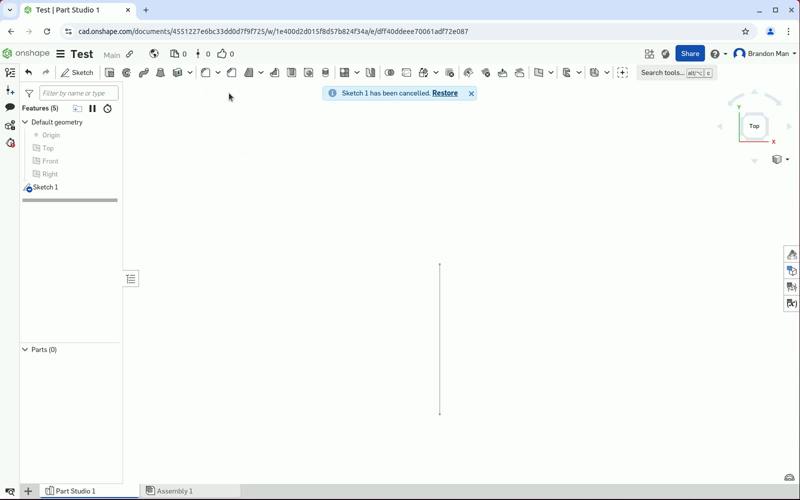
key(shift+s)
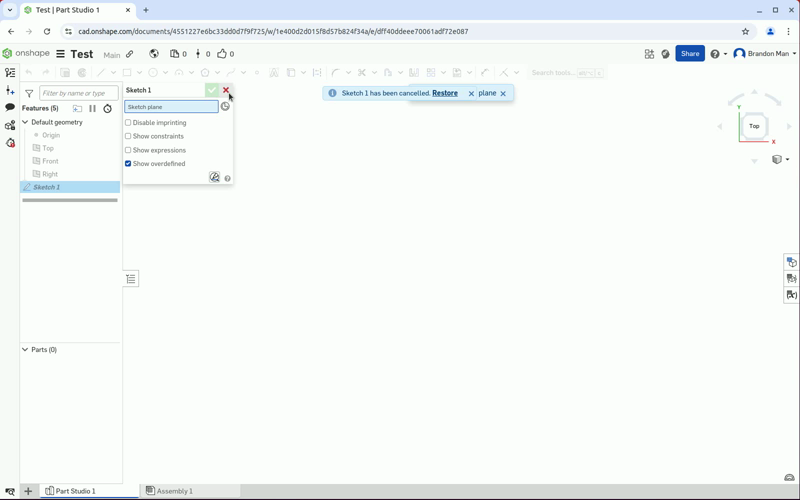
mouse_move(73, 150)
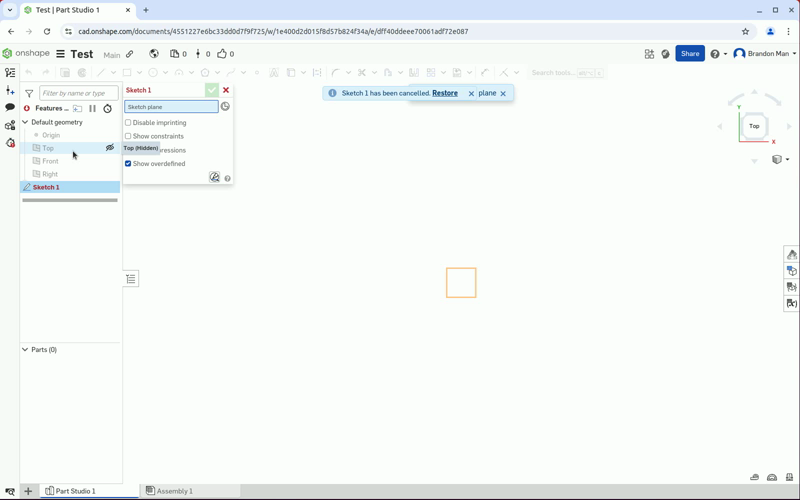
click(73, 150)
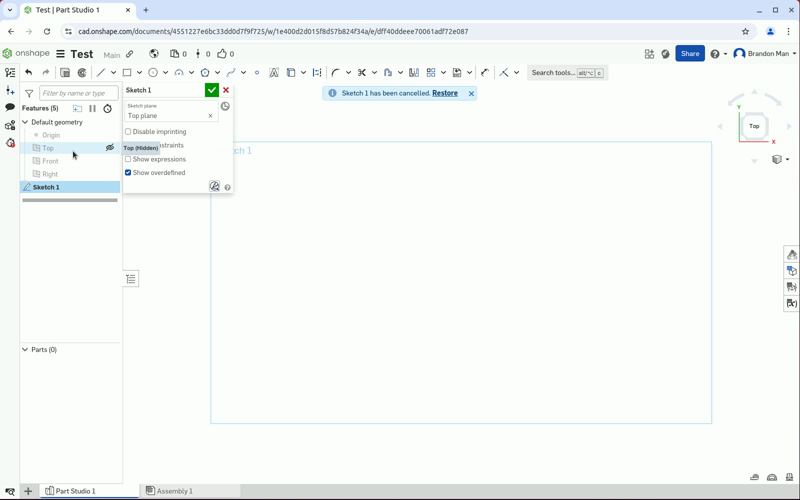
mouse_move(73, 352)
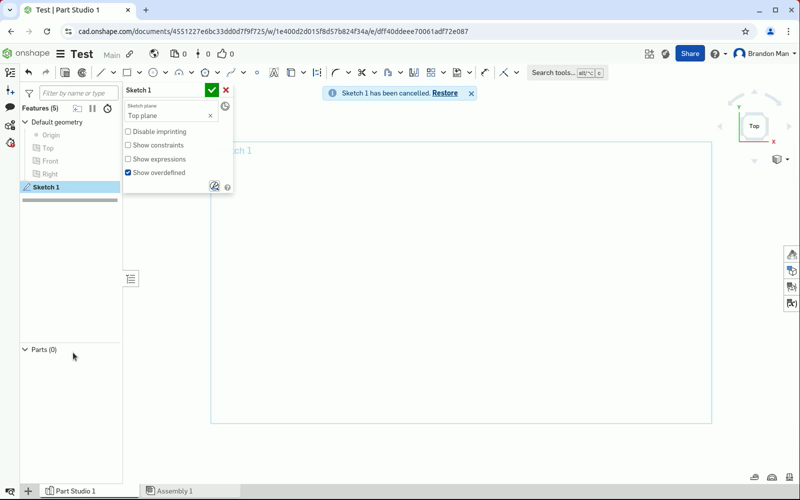
key(y)
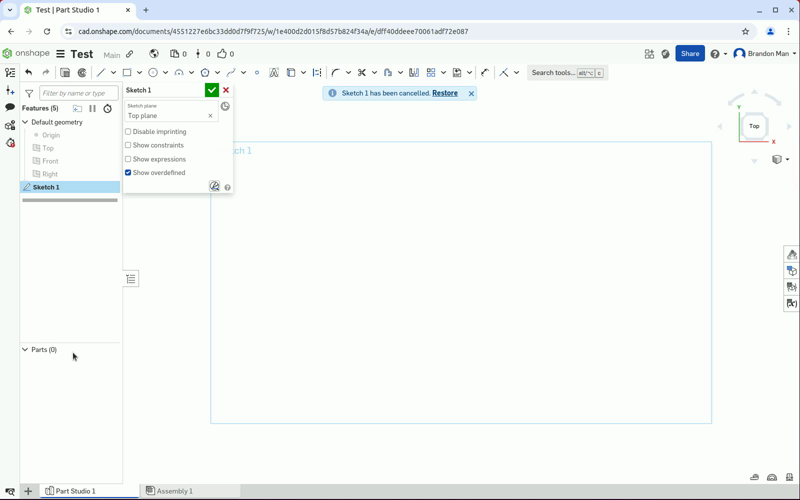
key(l)
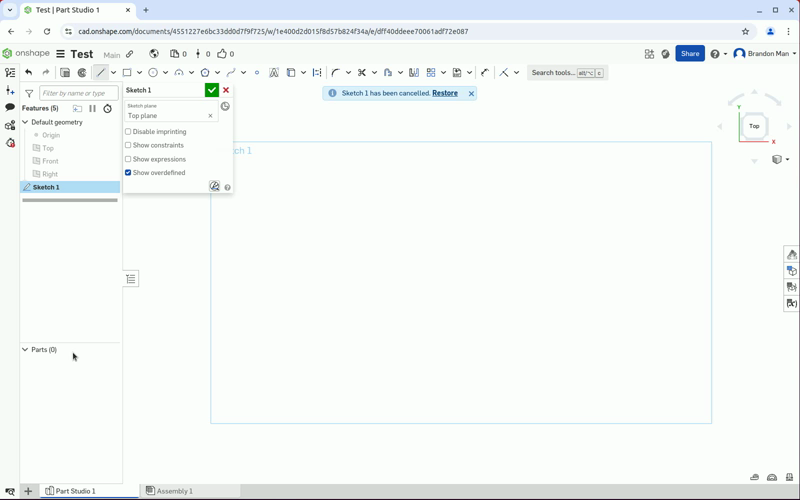
key_down(shift)
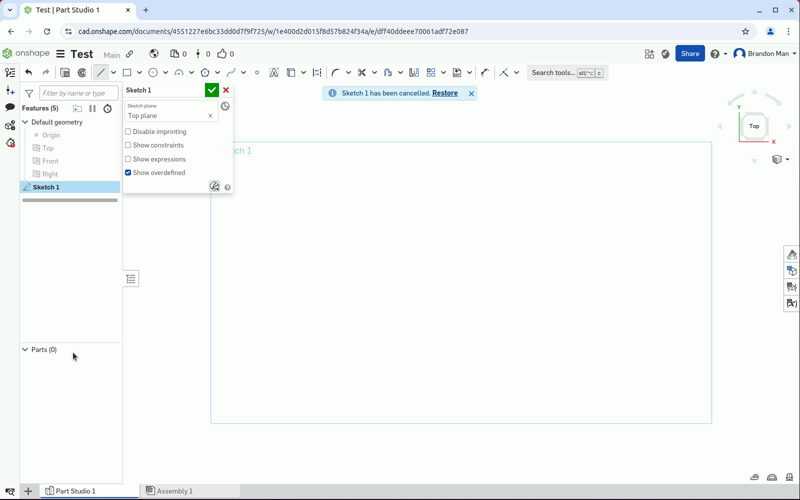
mouse_move(460, 282)
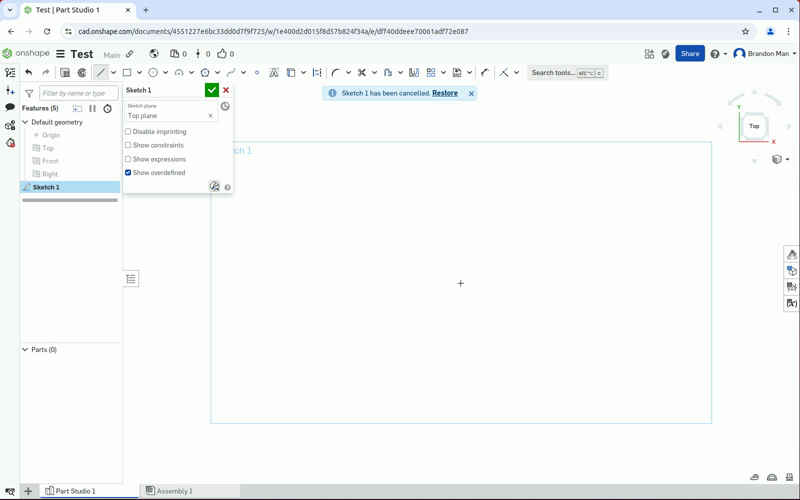
click(460, 282)
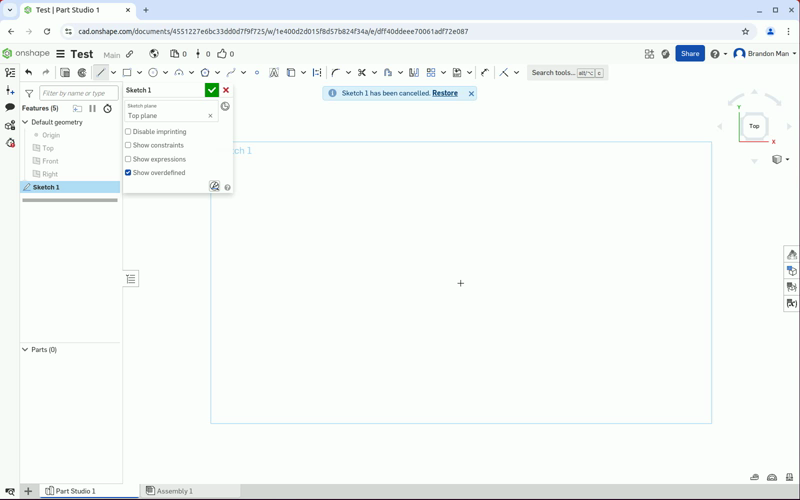
key_up(shift)
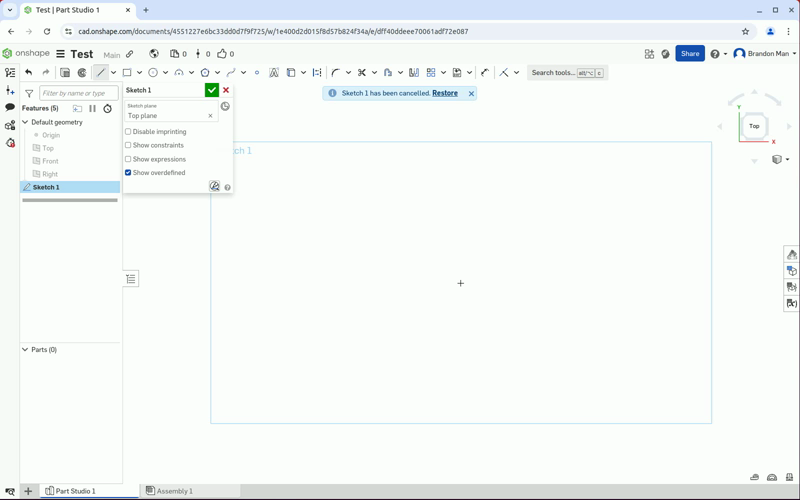
key_down(shift)
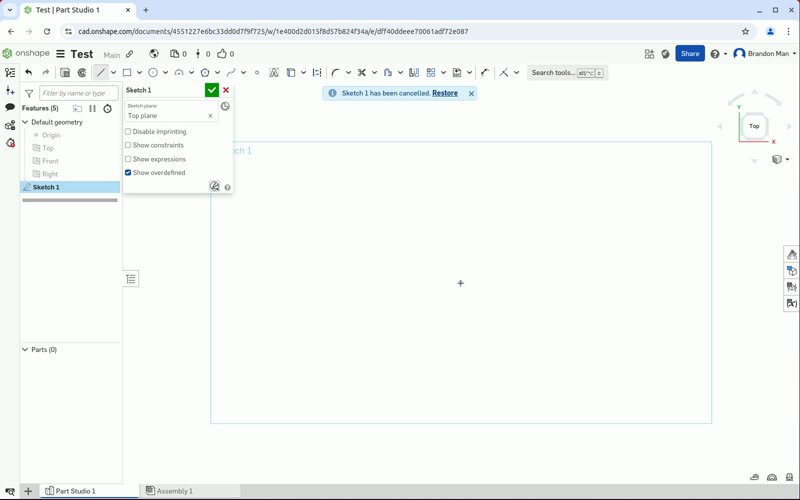
mouse_move(490, 282)
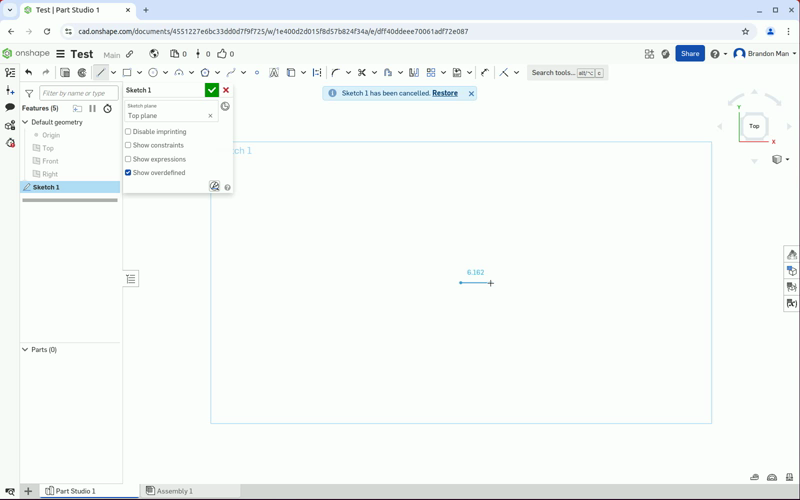
mouse_move(517, 282)
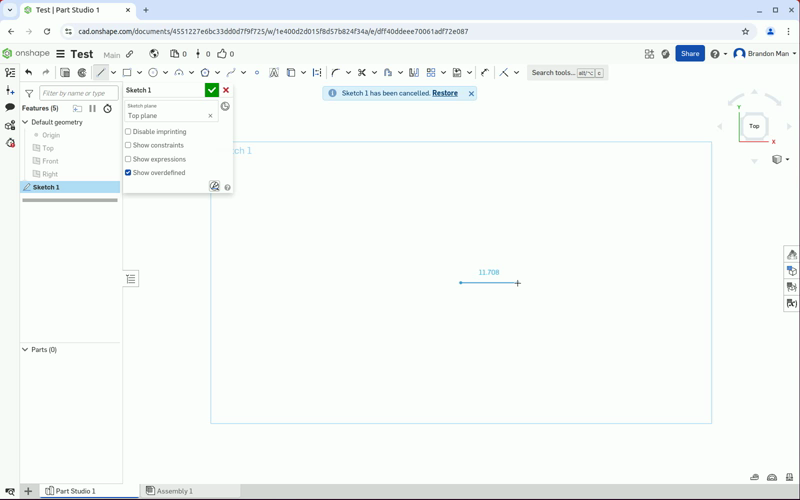
click(517, 282)
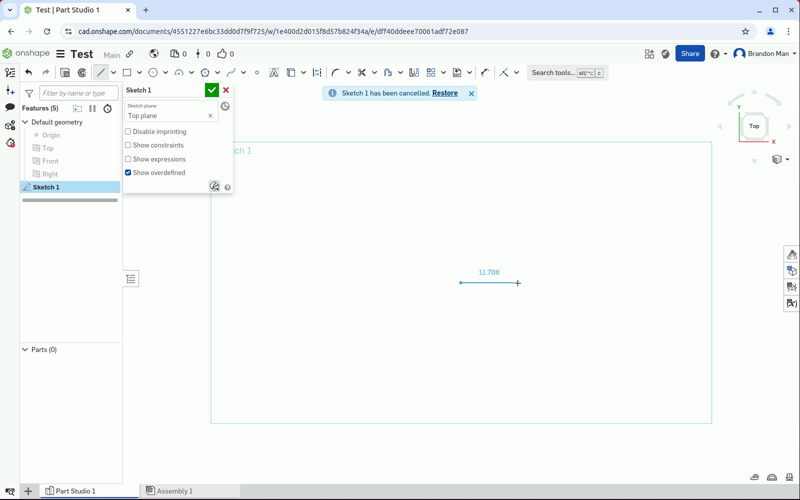
key_up(shift)
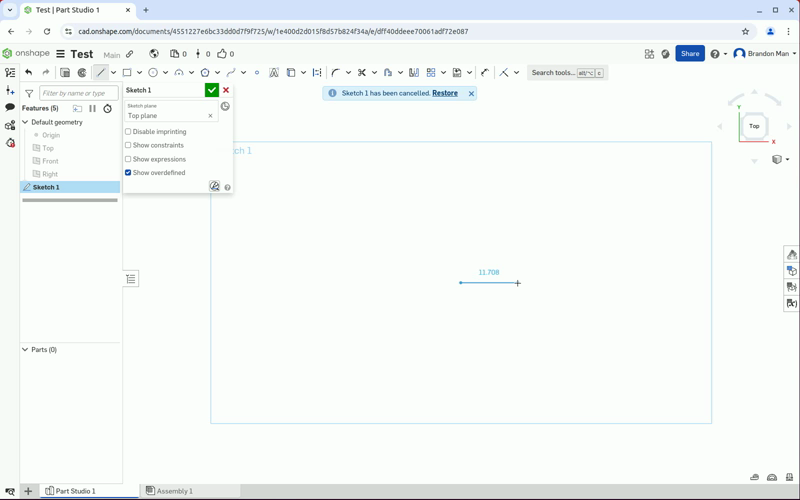
key_down(shift)
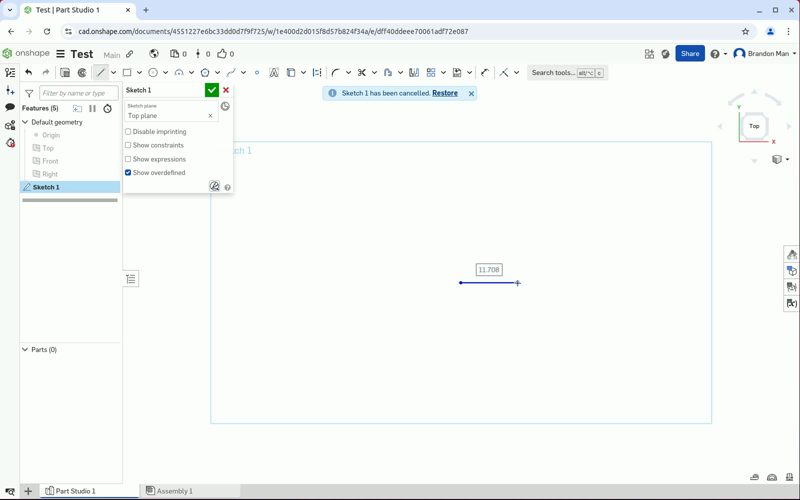
mouse_move(547, 282)
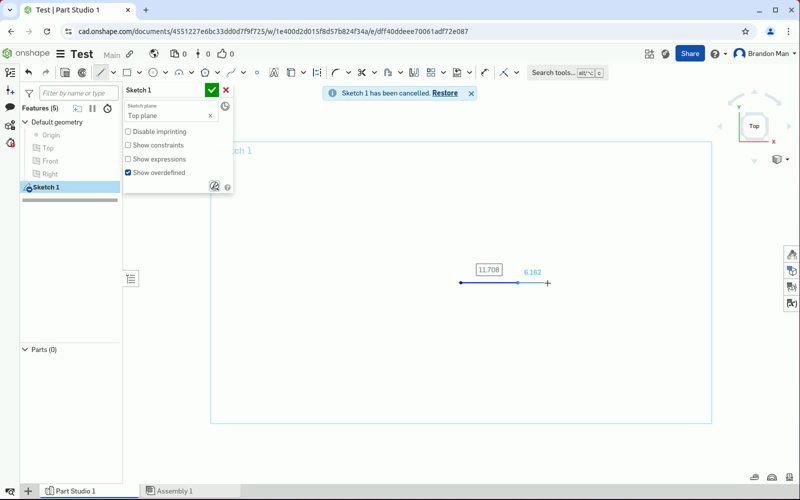
mouse_move(517, 245)
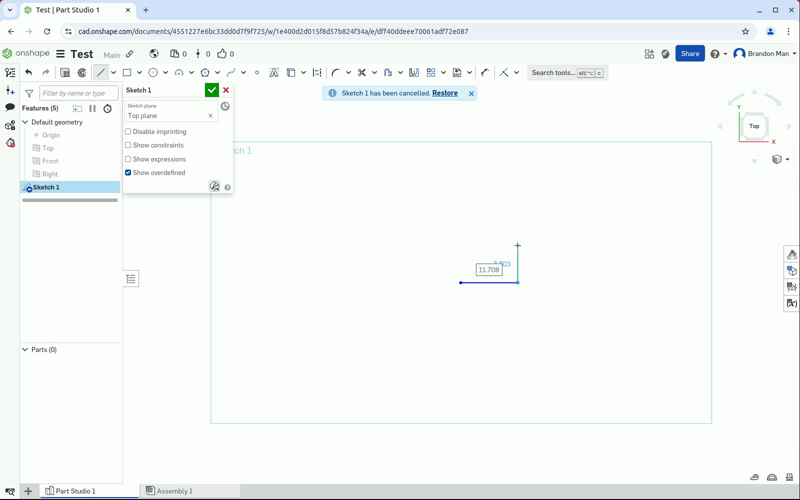
click(517, 245)
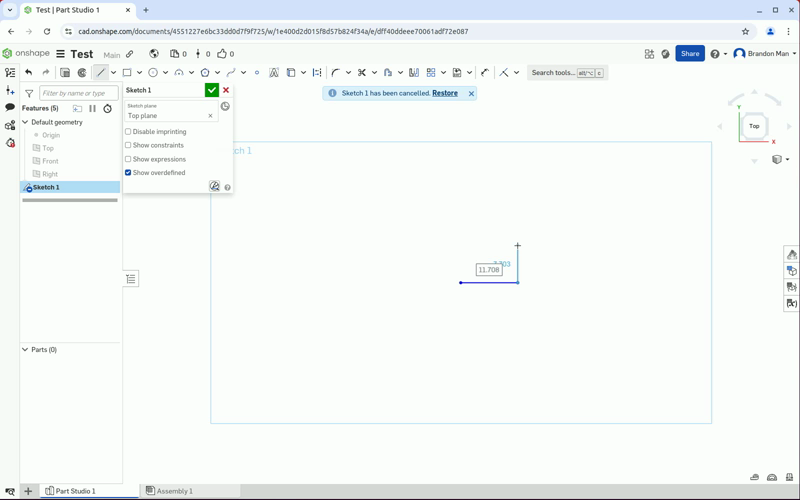
key_up(shift)
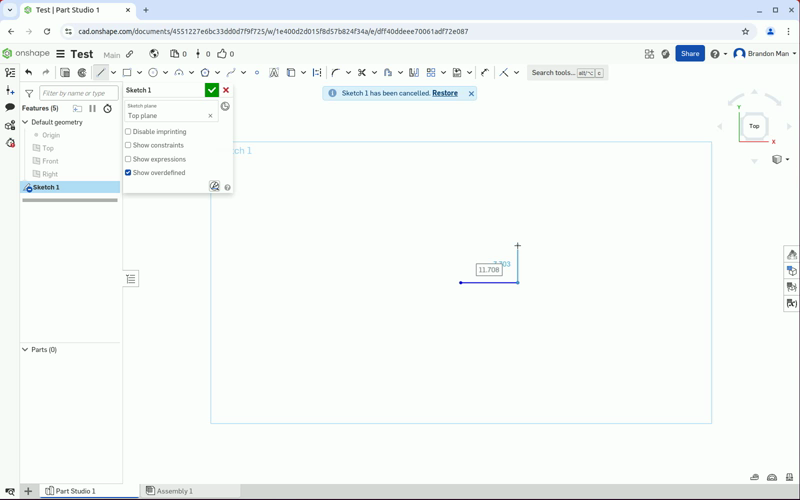
key_down(shift)
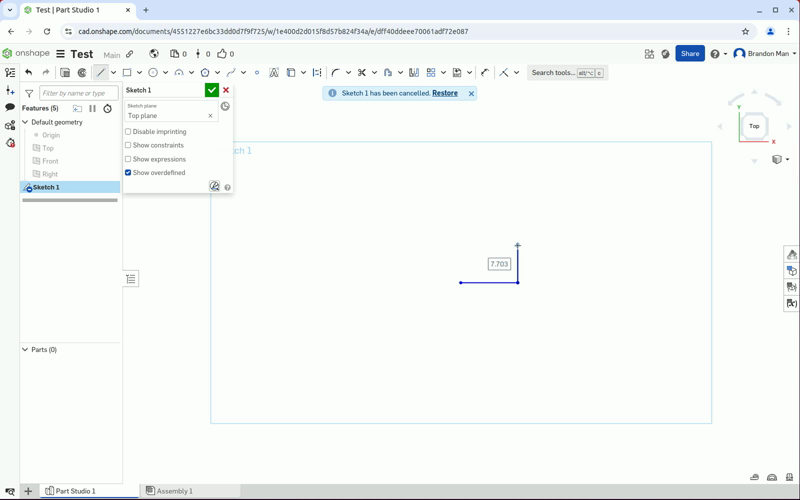
mouse_move(547, 245)
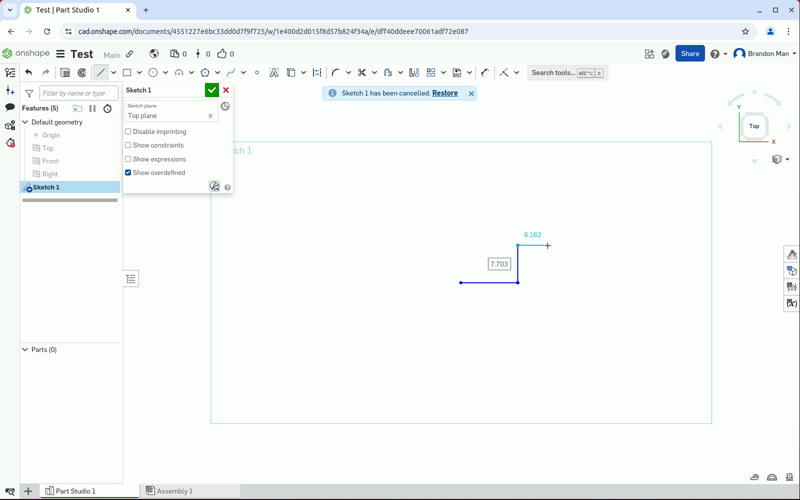
mouse_move(573, 245)
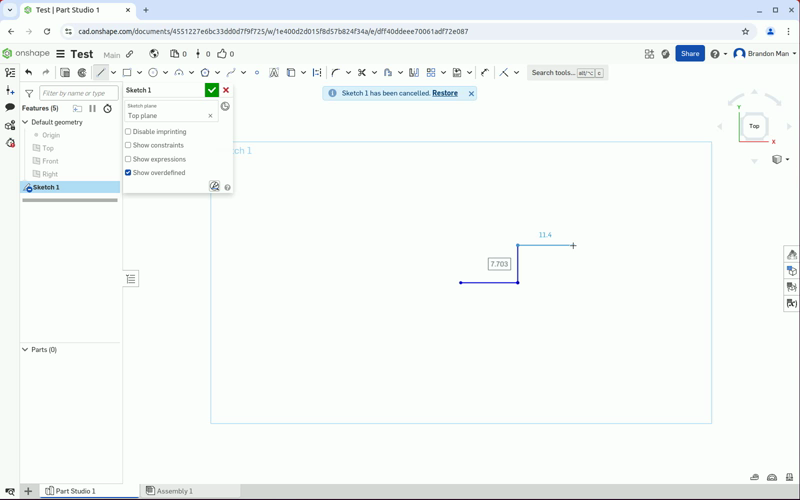
click(573, 245)
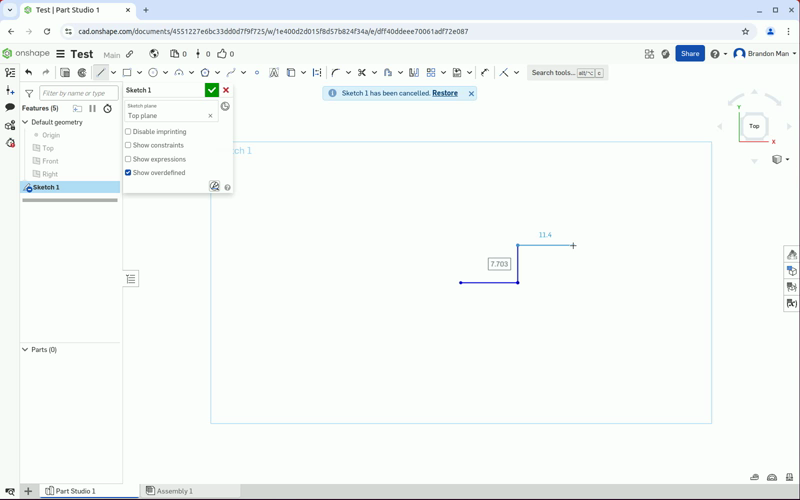
key_up(shift)
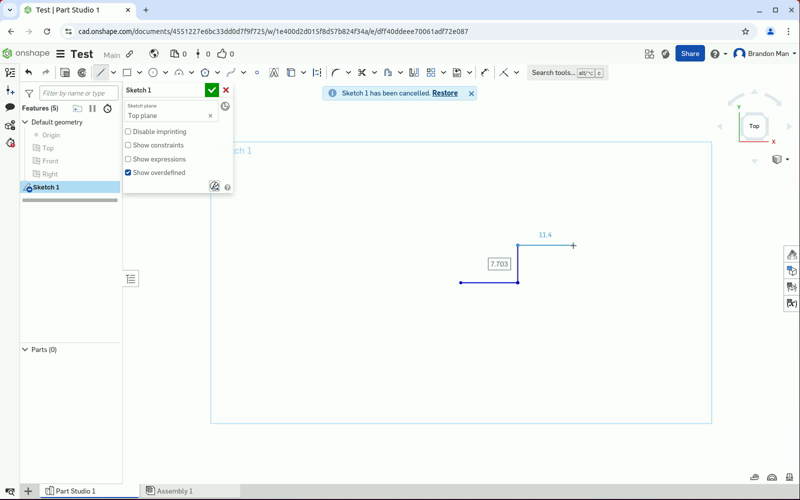
key_down(shift)
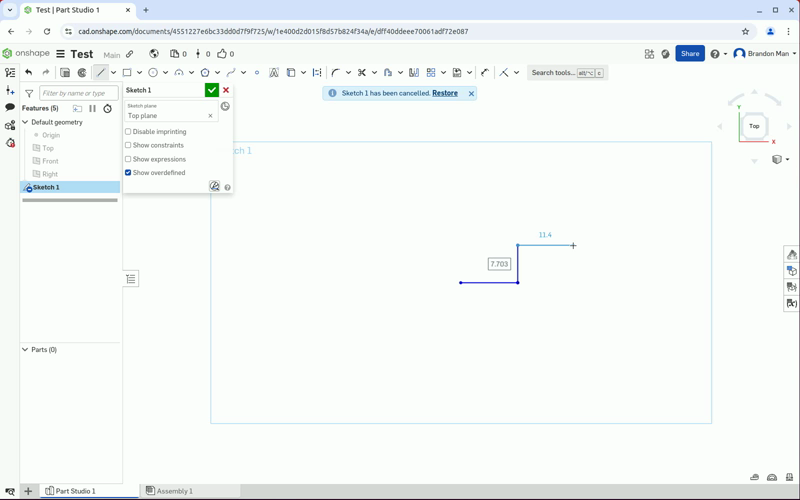
mouse_move(589, 245)
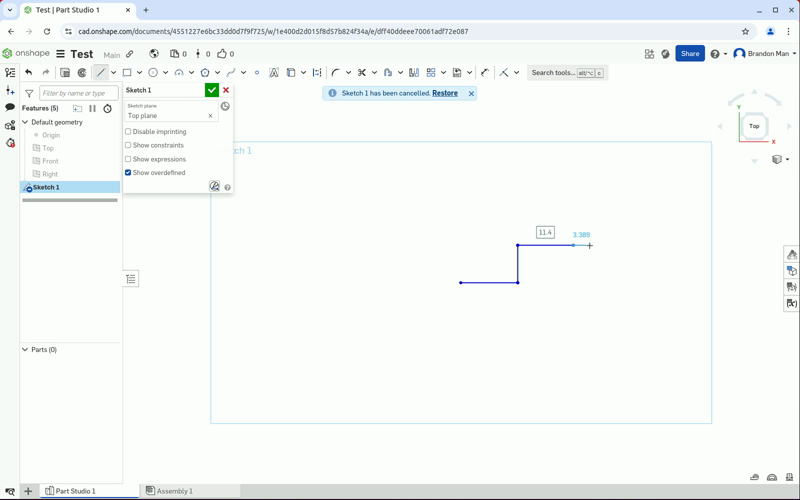
mouse_move(573, 208)
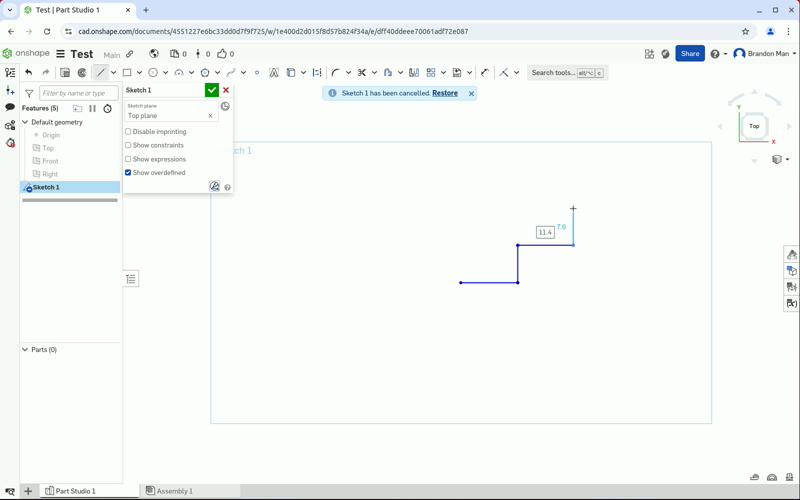
click(573, 208)
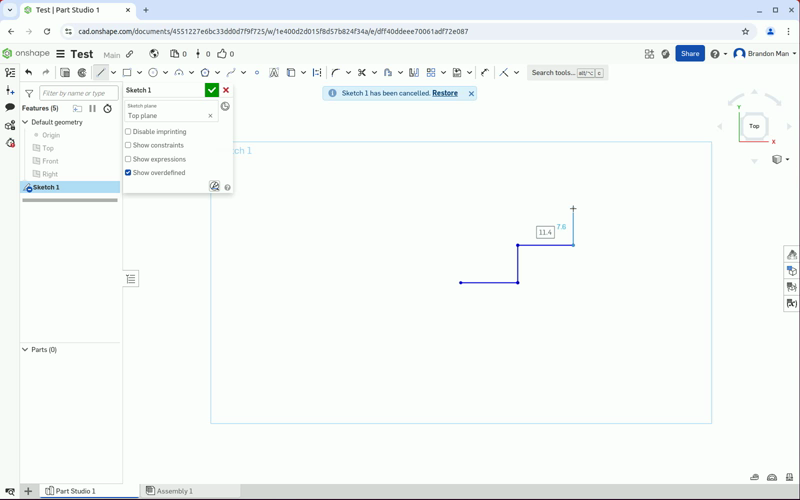
key_up(shift)
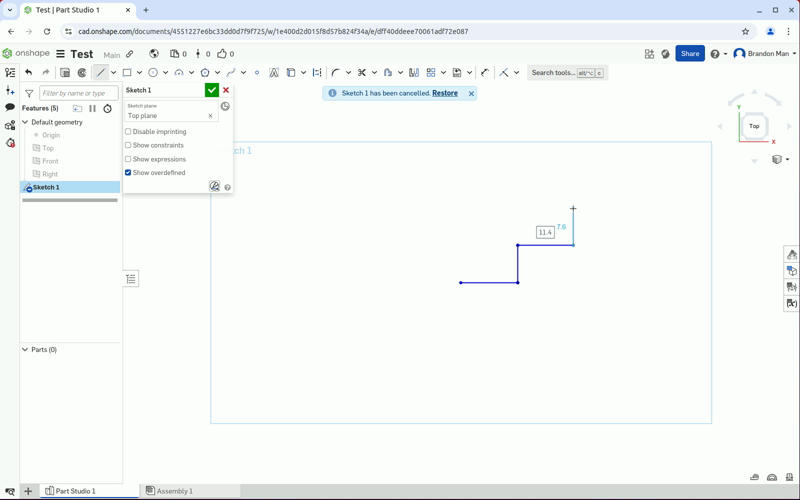
key_down(shift)
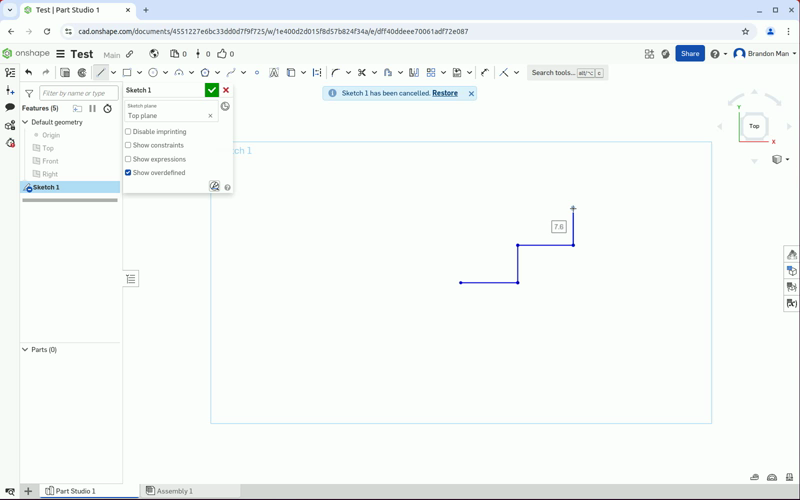
mouse_move(460, 208)
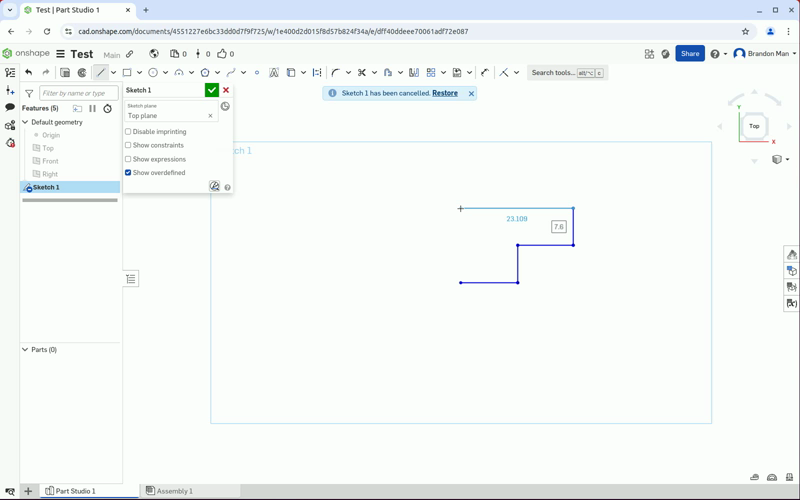
click(460, 208)
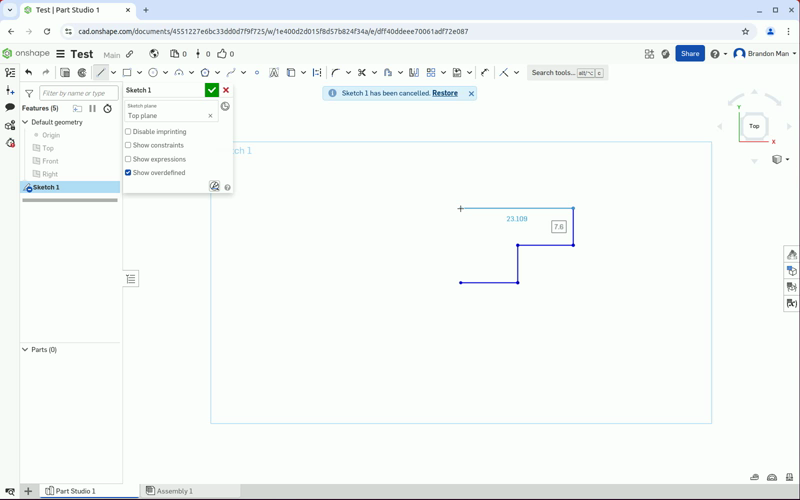
key_up(shift)
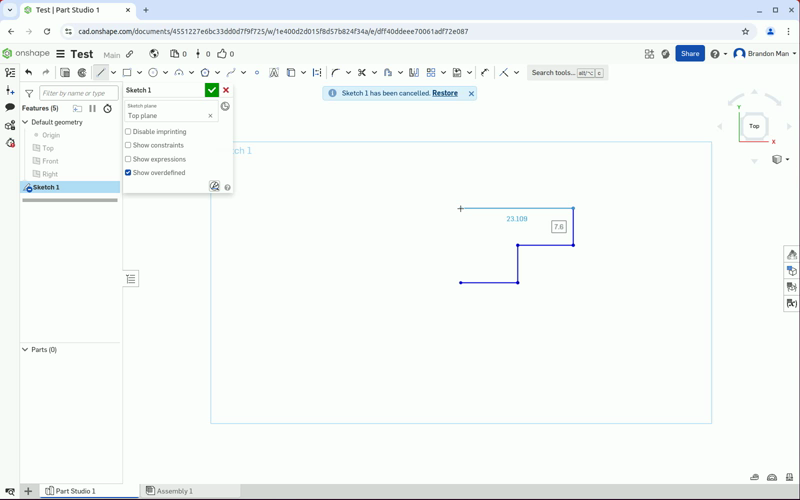
key_down(shift)
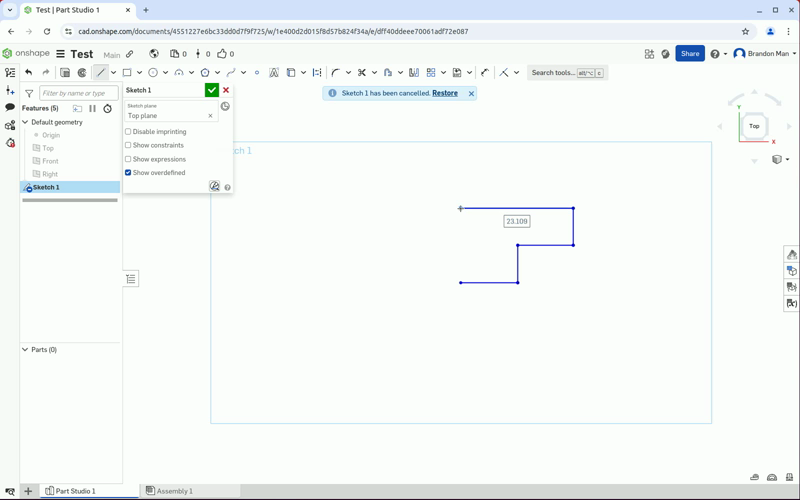
mouse_move(460, 282)
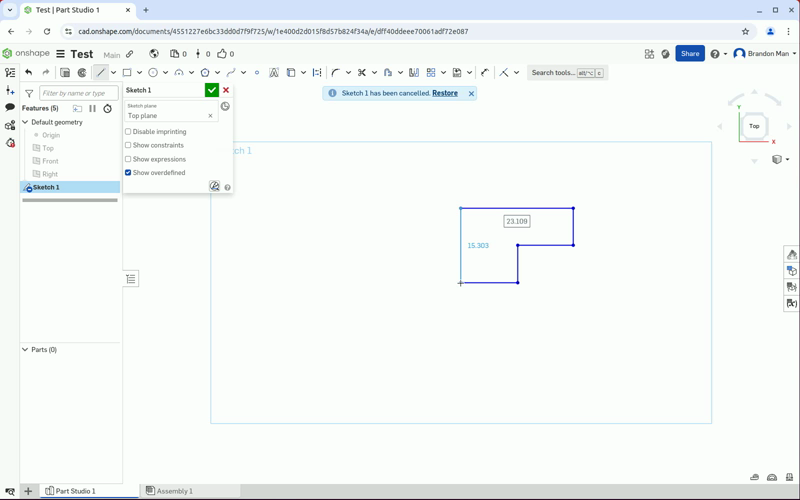
key_up(shift)
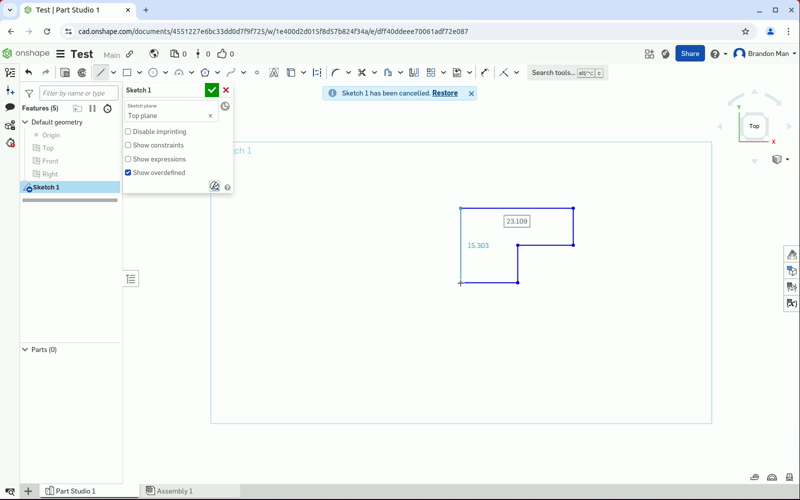
click(460, 282)
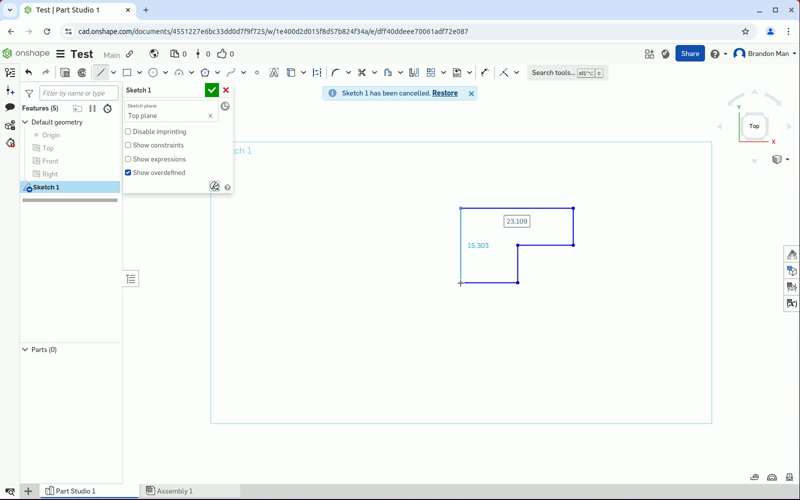
key(esc)
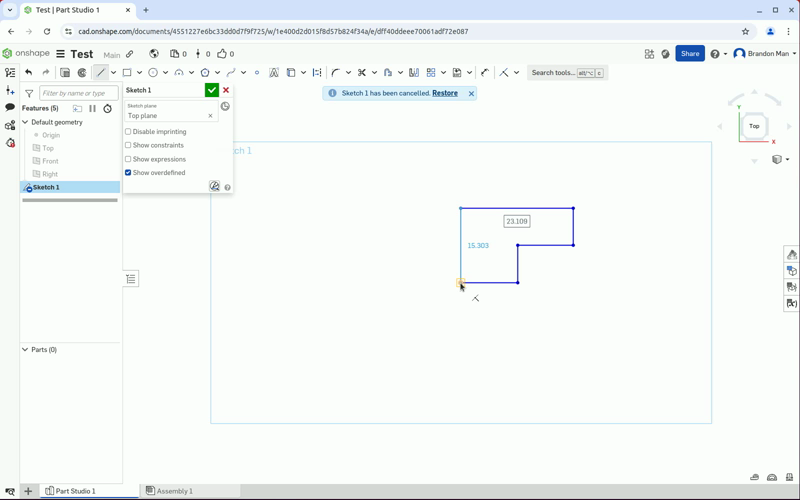
mouse_move(563, 226)
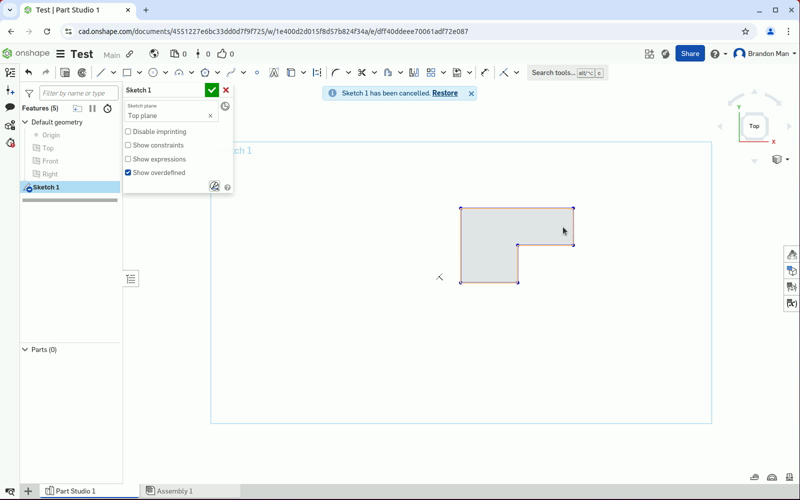
click(563, 226)
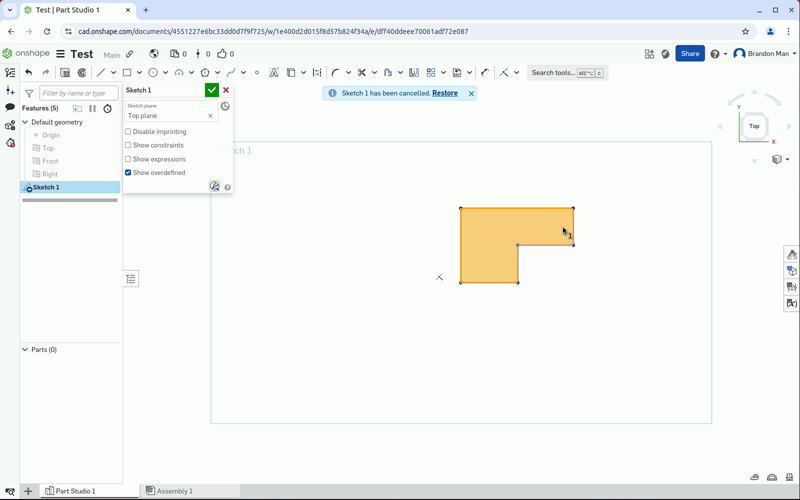
mouse_move(73, 352)
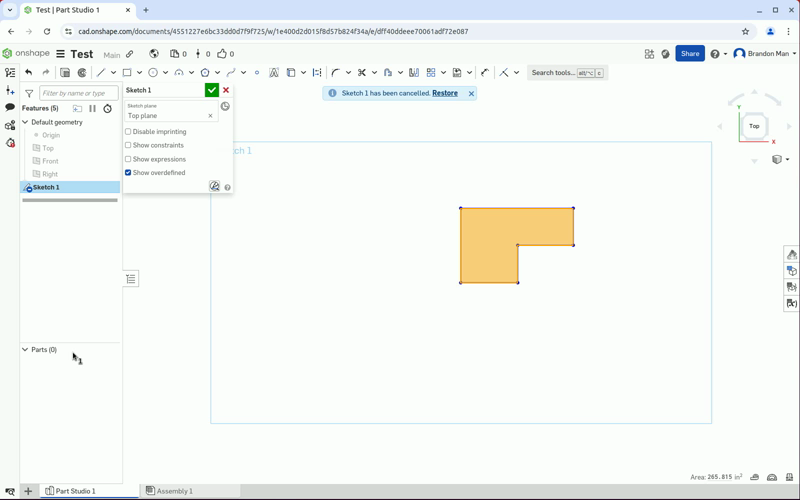
key(shift+y)
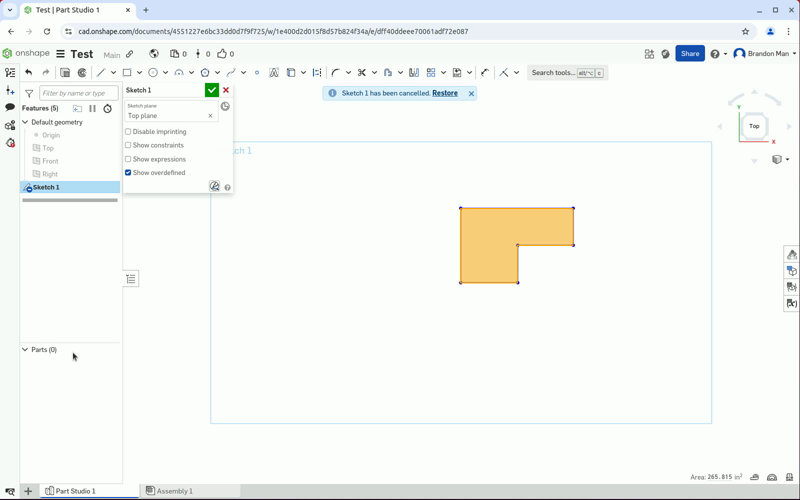
key(shift+e)
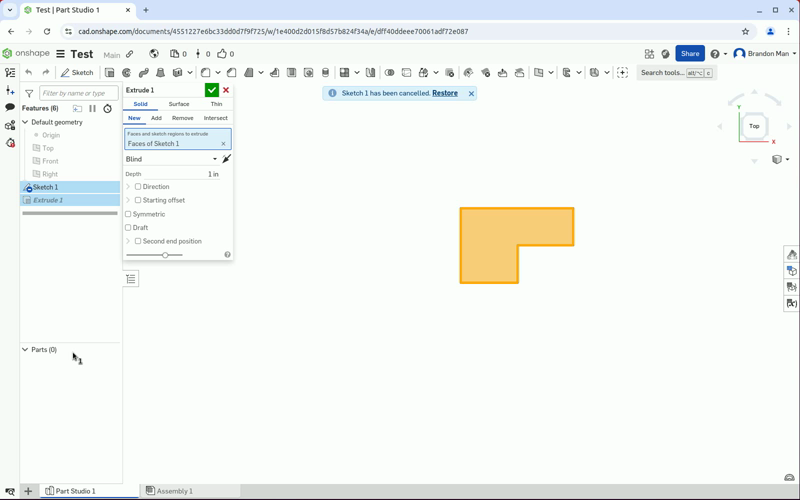
mouse_move(143, 106)
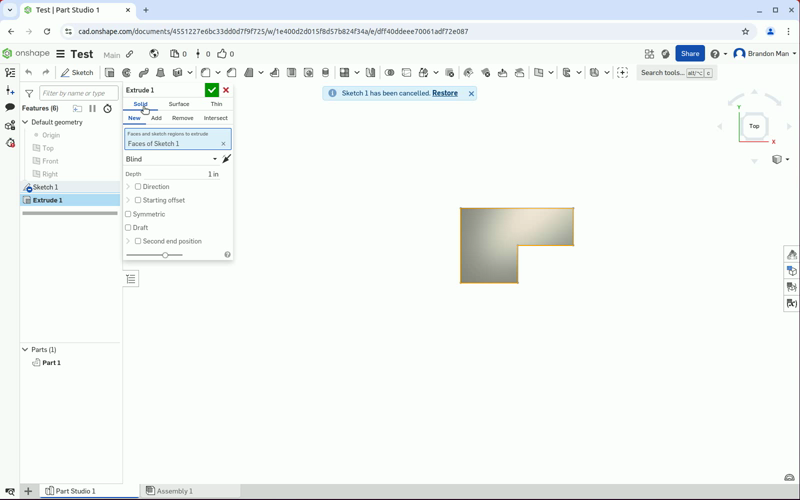
click(143, 106)
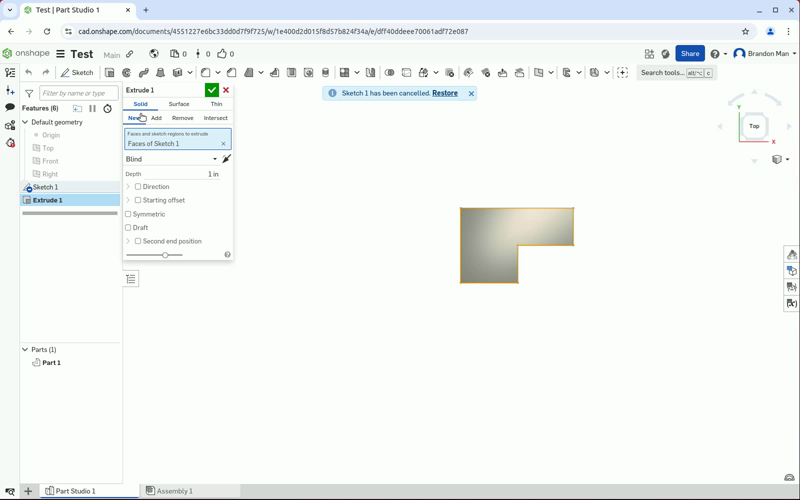
mouse_move(137, 120)
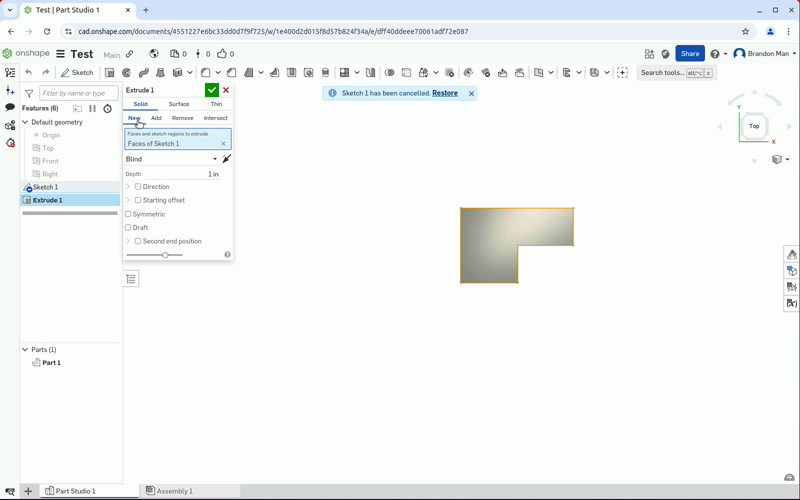
click(137, 120)
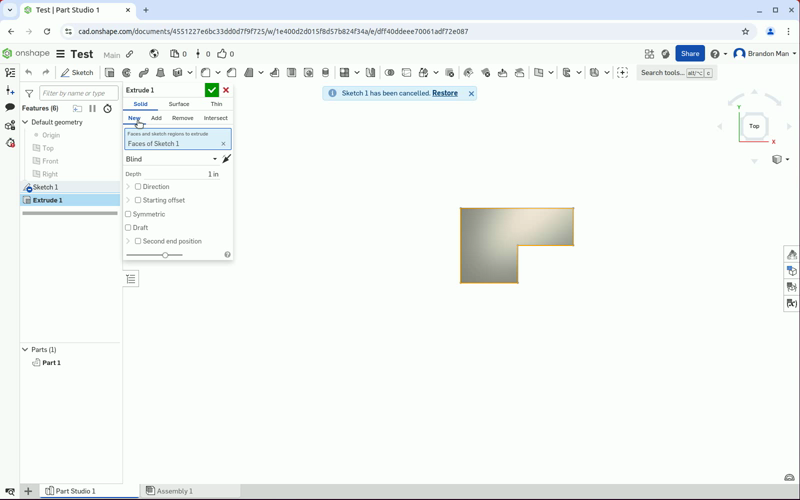
key(tab, 4)
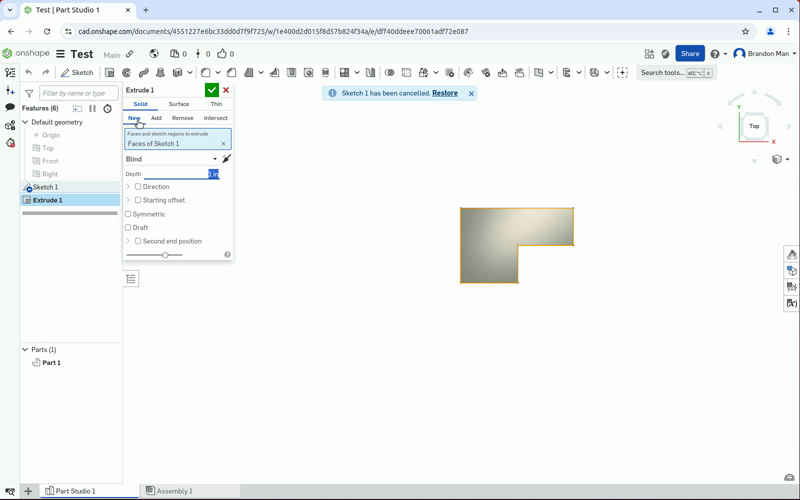
text(7.703)
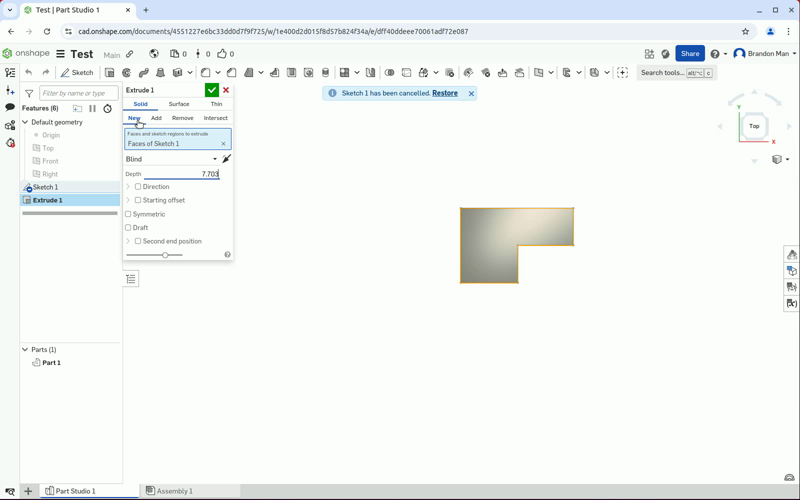
key(enter)
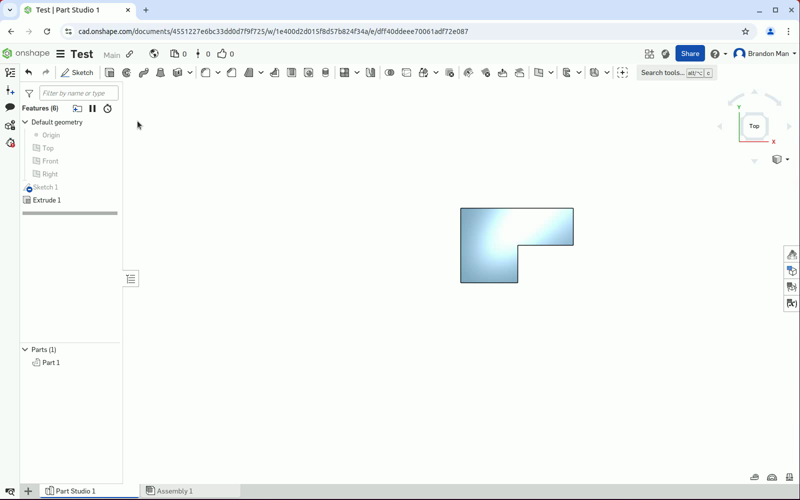
key(shift+h)
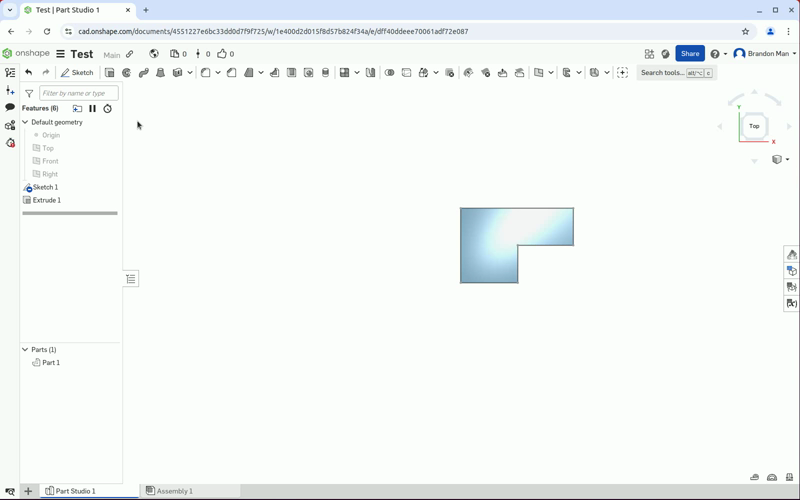
key(shift+h)
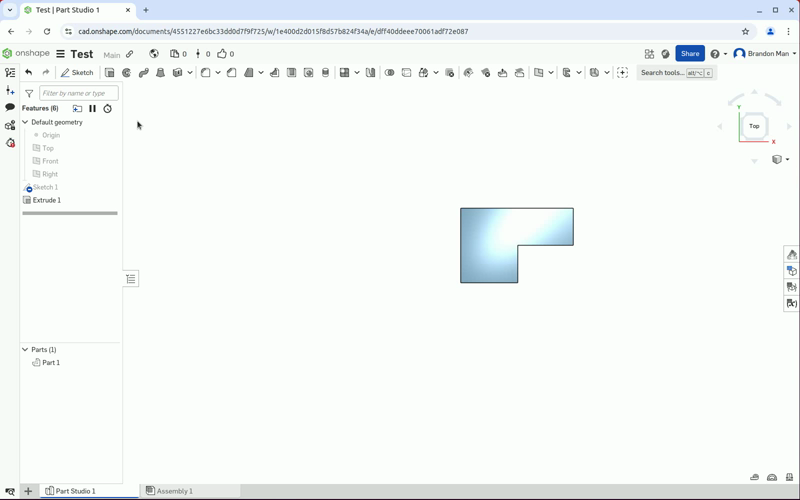
mouse_move(73, 189)
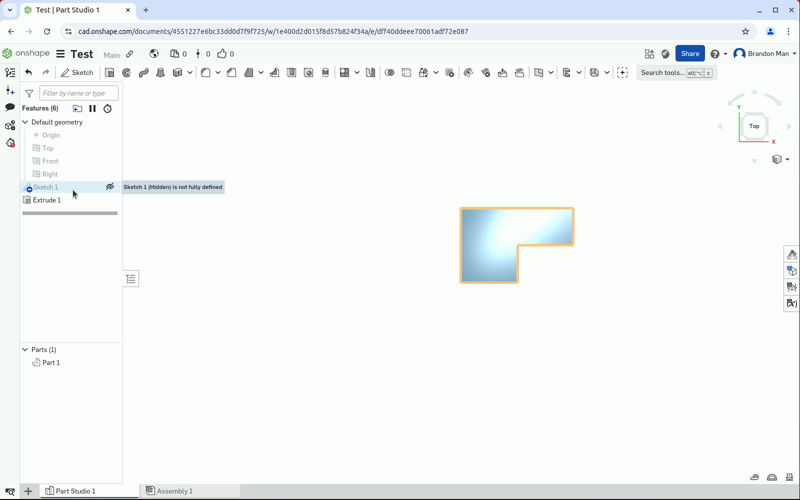
click(73, 189)
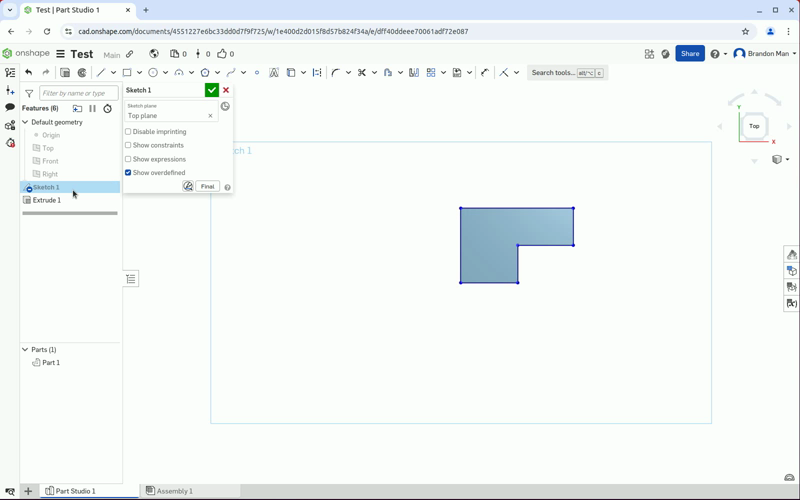
mouse_move(229, 92)
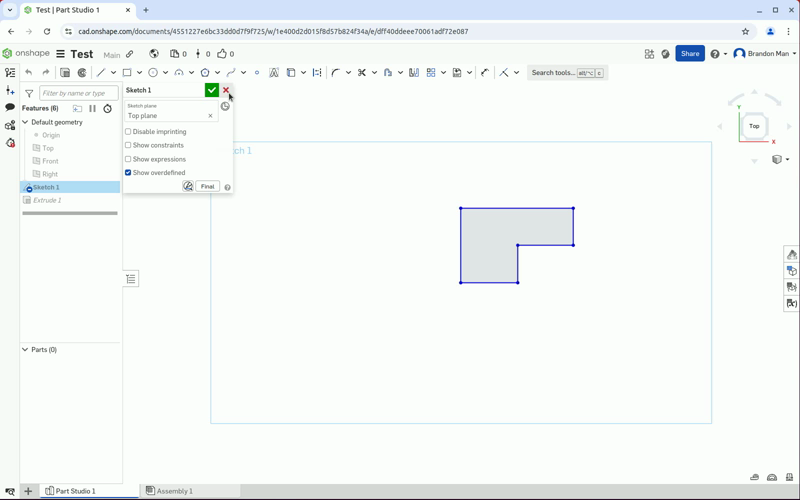
click(229, 92)
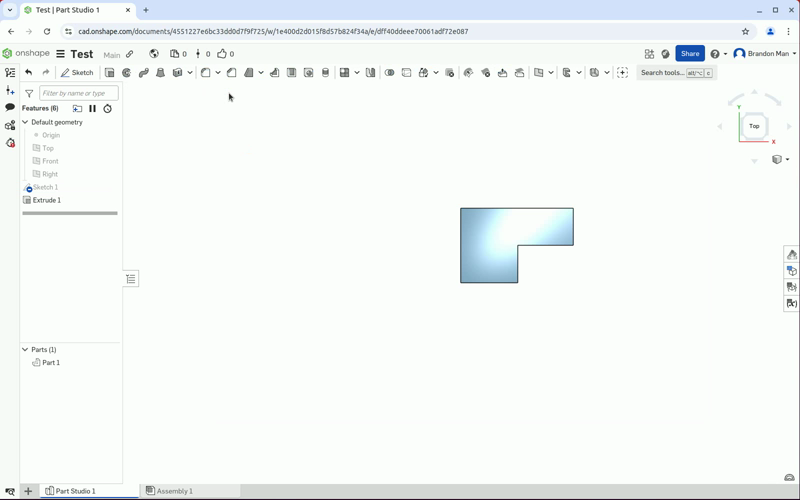
mouse_move(541, 75)
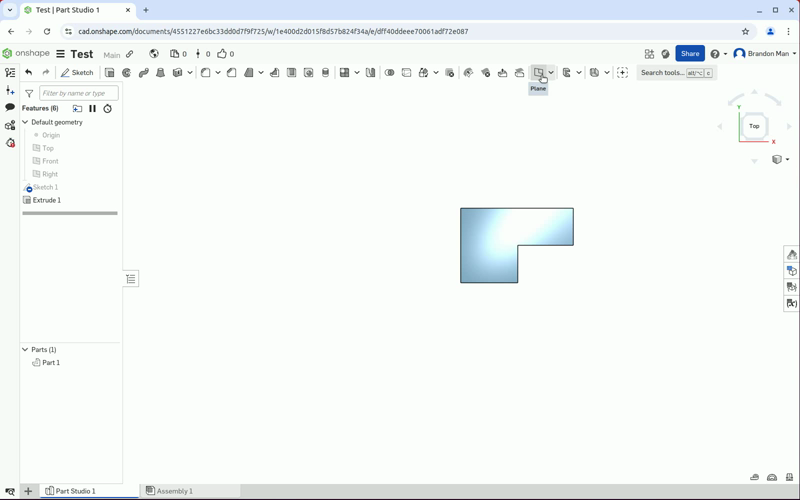
click(541, 75)
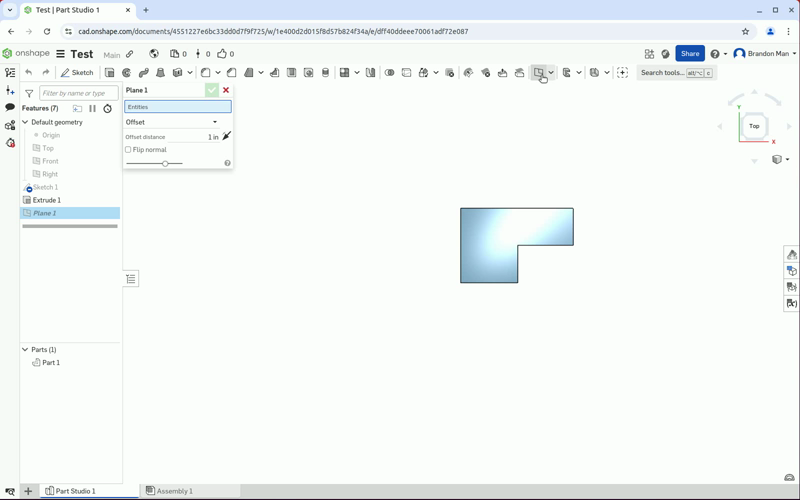
mouse_move(73, 150)
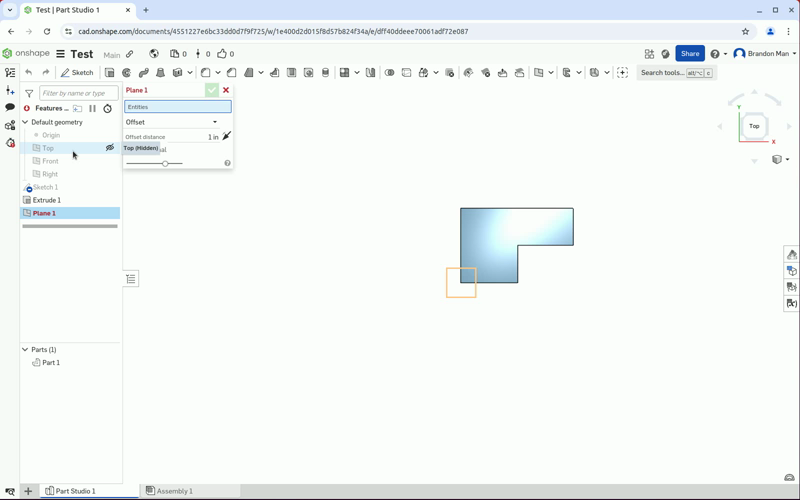
click(73, 150)
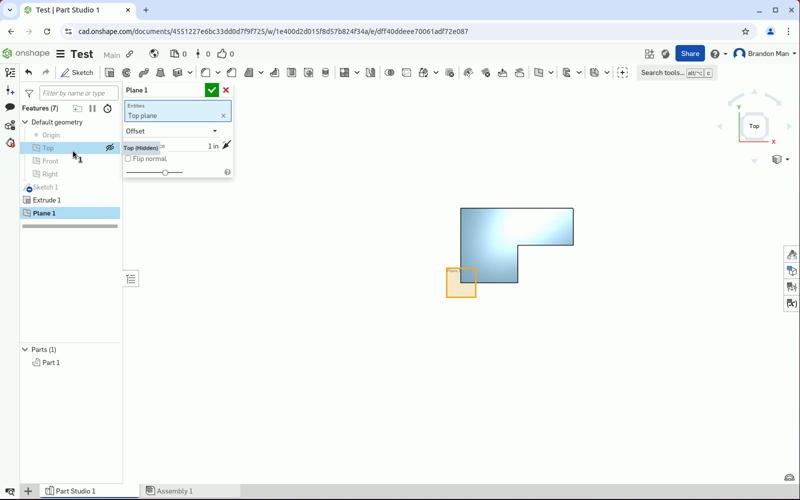
key(tab, 2)
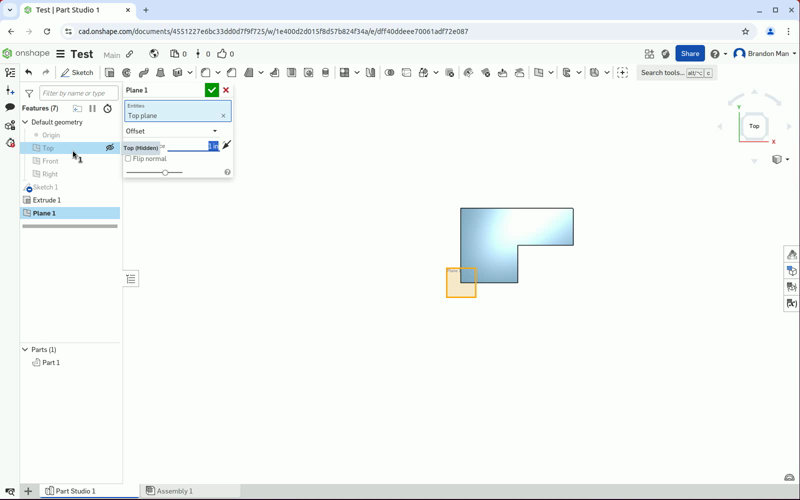
text(7.703)
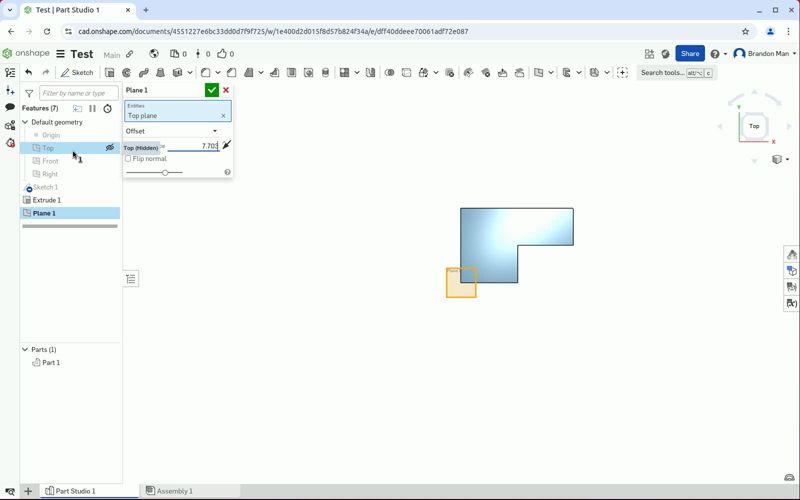
key(enter, 2)
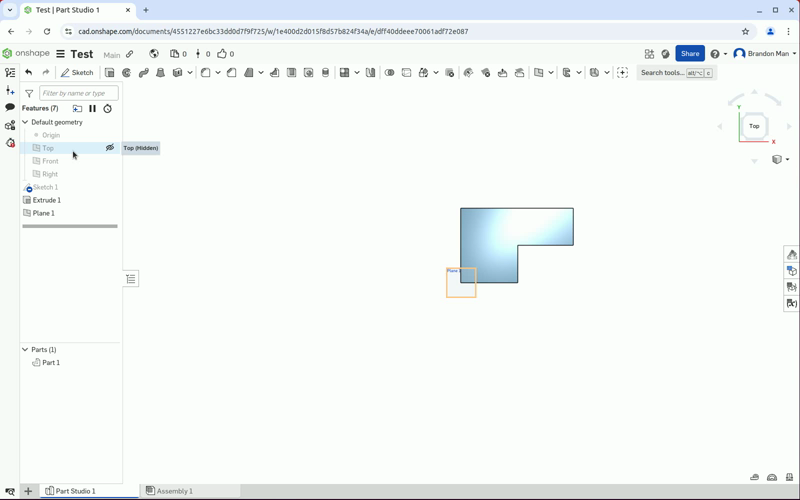
key(shift+s)
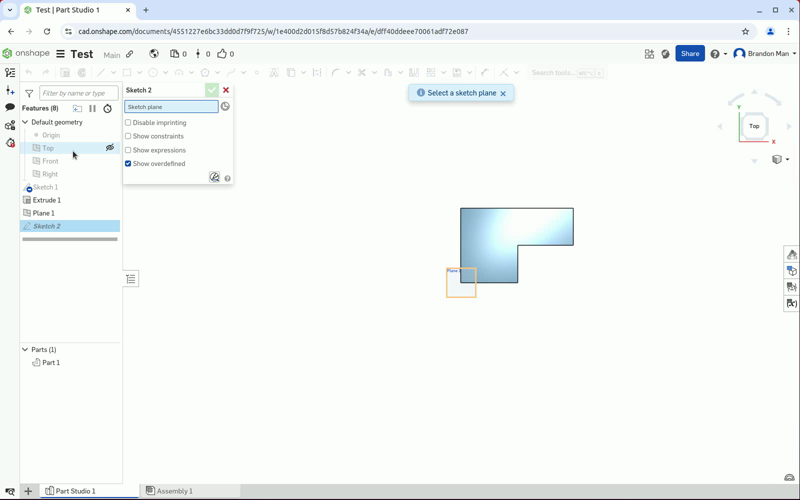
mouse_move(73, 215)
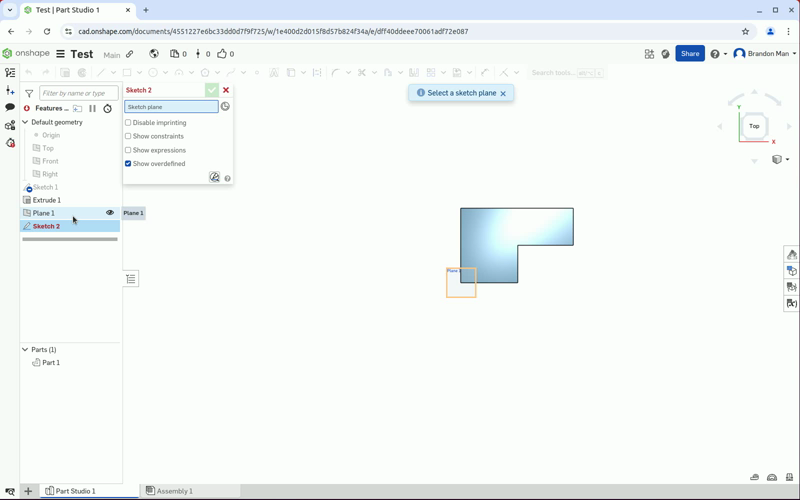
click(73, 215)
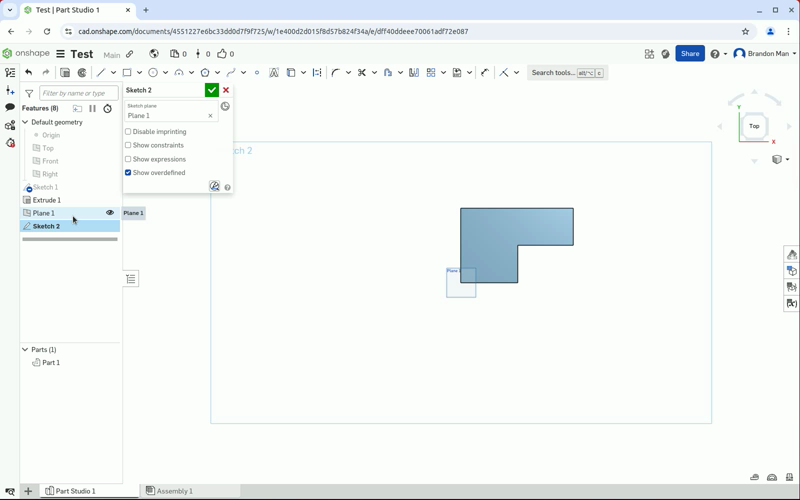
mouse_move(73, 352)
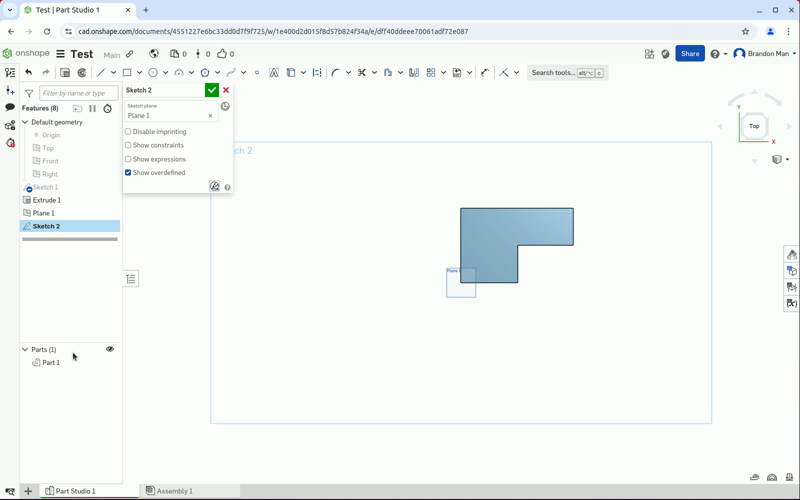
key(y)
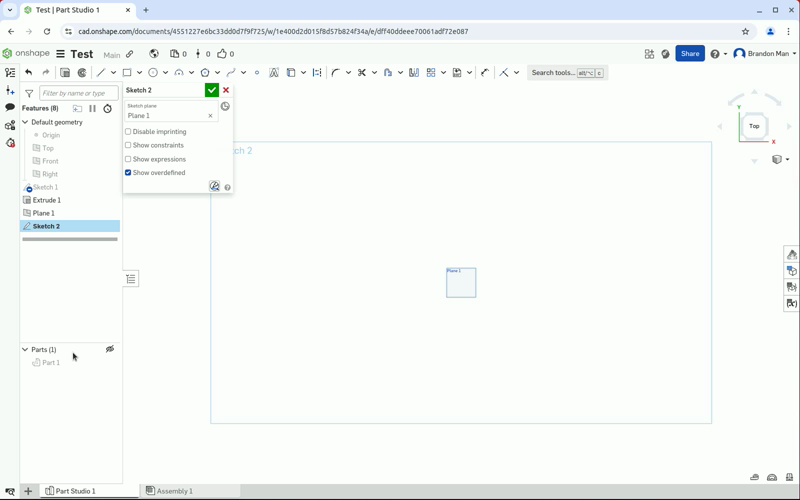
key(l)
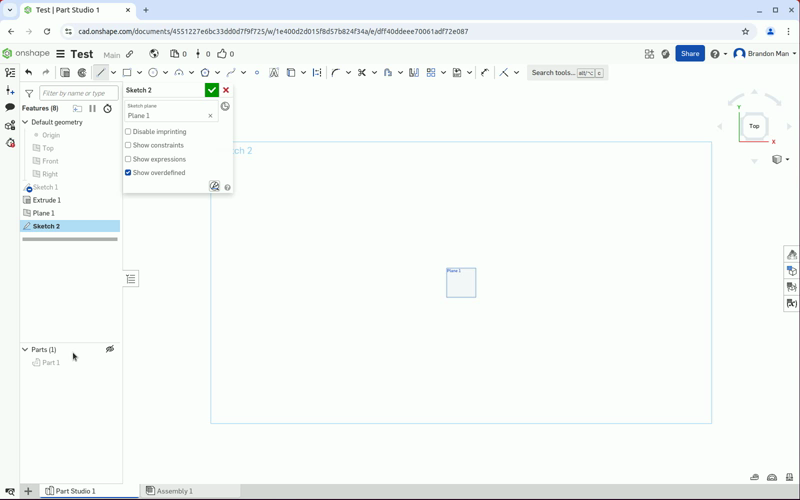
key_down(shift)
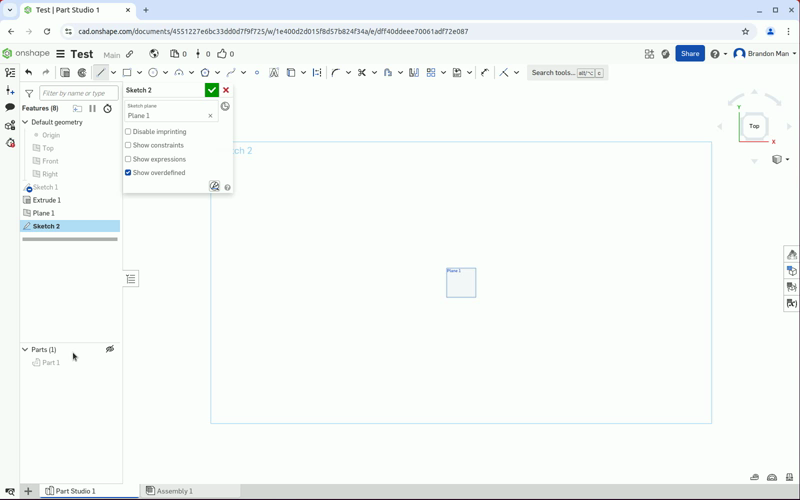
mouse_move(460, 264)
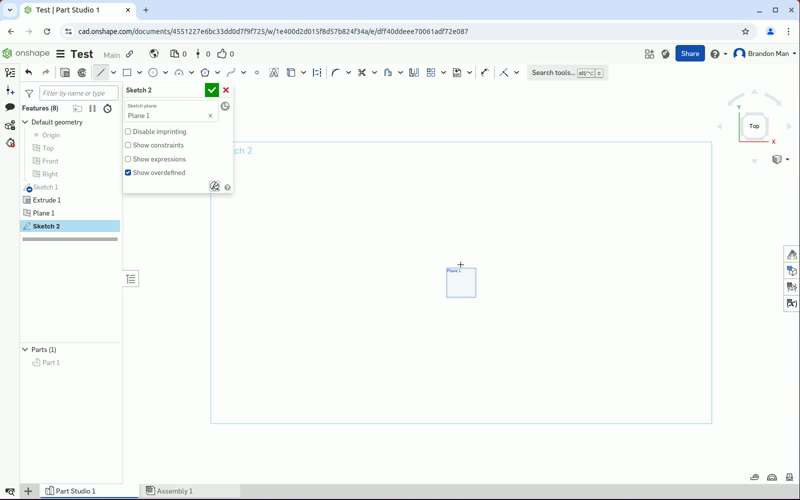
click(460, 264)
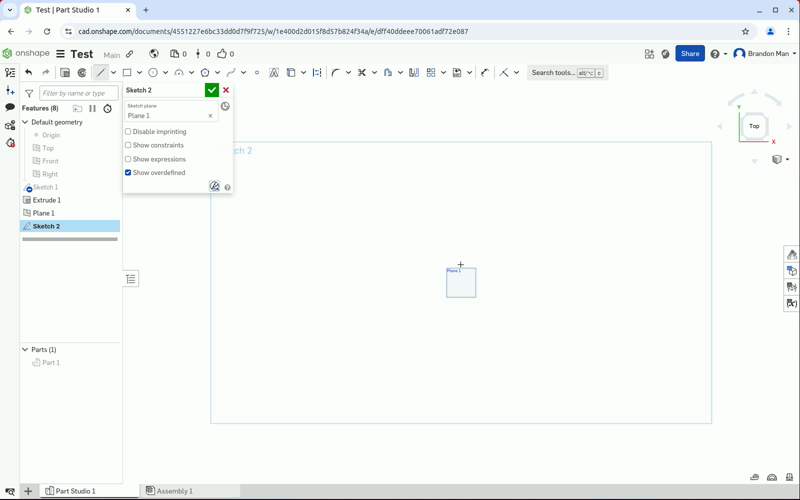
key_up(shift)
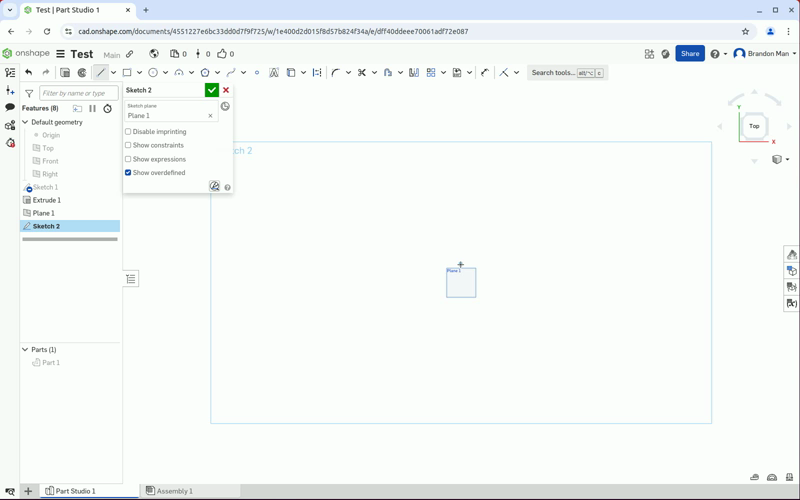
key_down(shift)
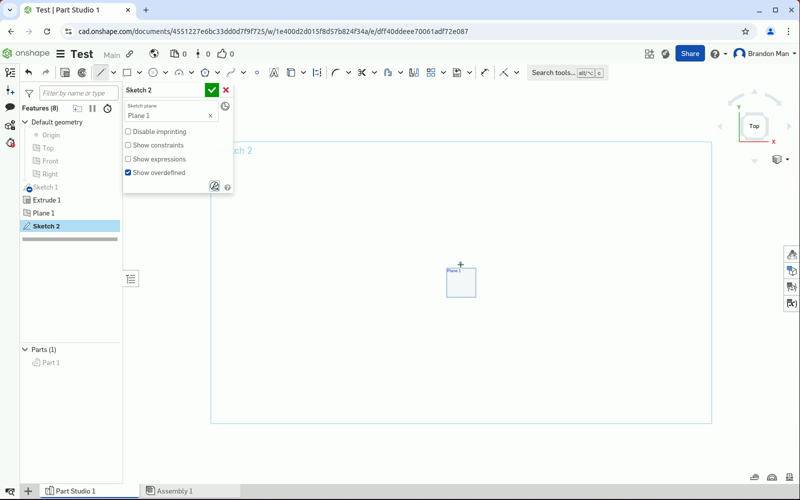
mouse_move(490, 264)
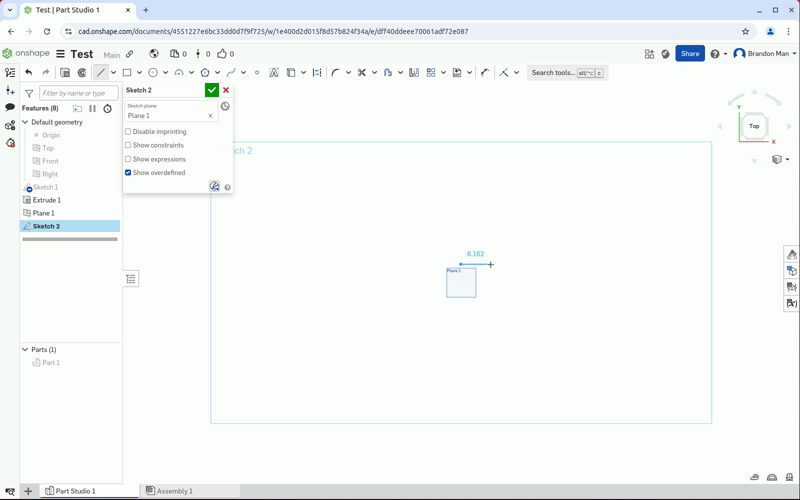
mouse_move(480, 264)
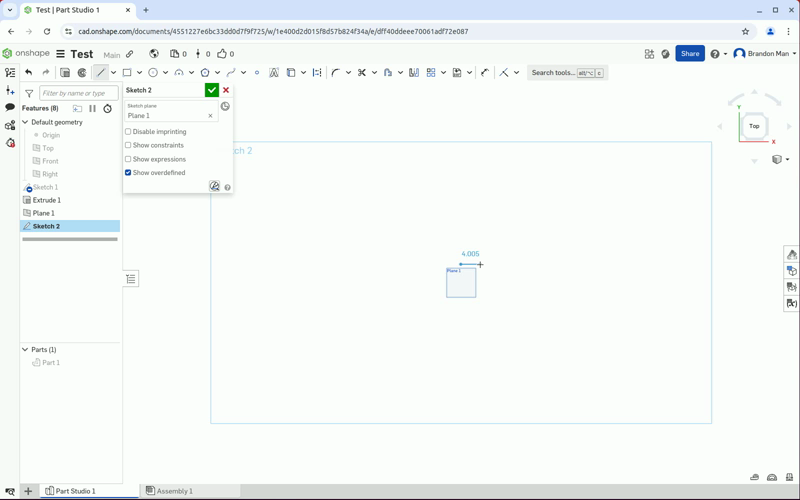
click(480, 264)
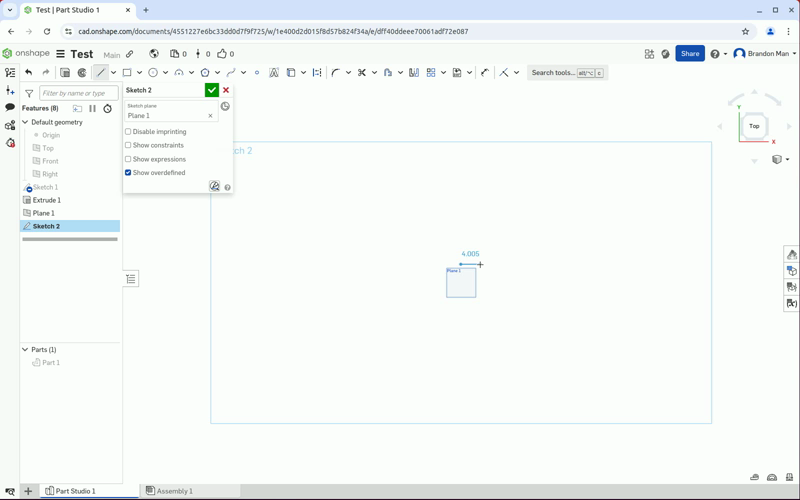
key_up(shift)
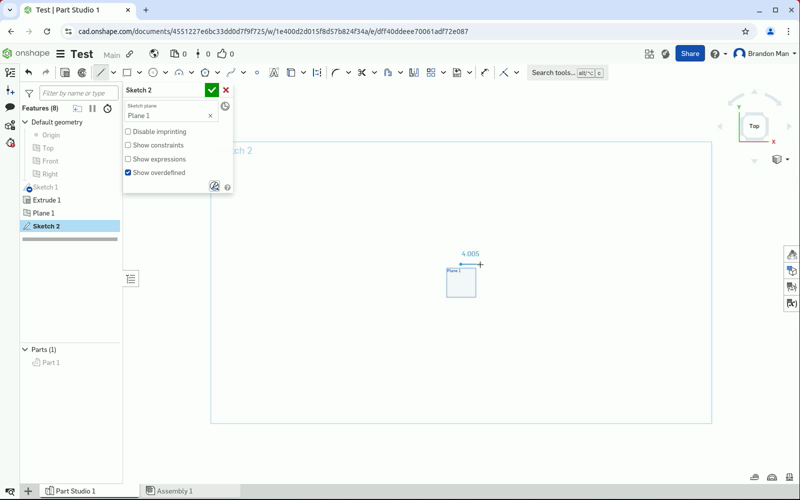
key_down(shift)
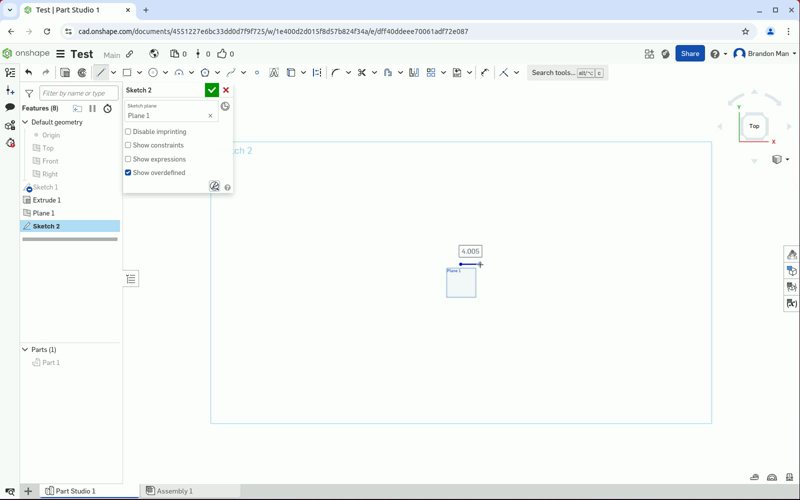
mouse_move(510, 264)
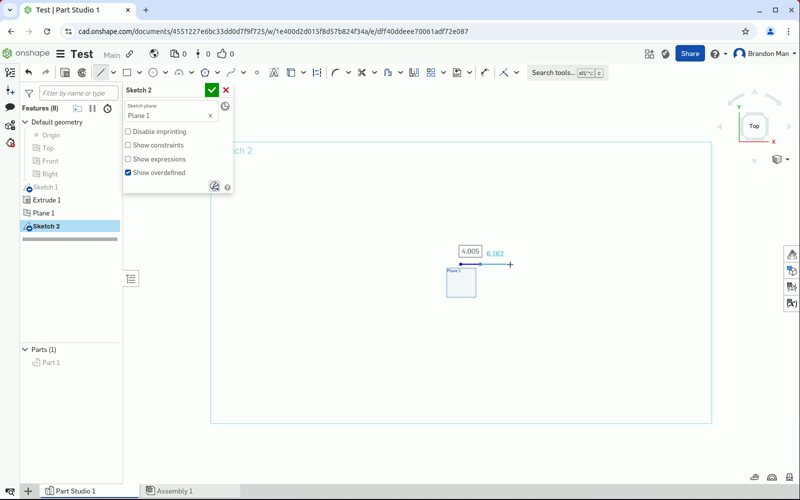
mouse_move(480, 207)
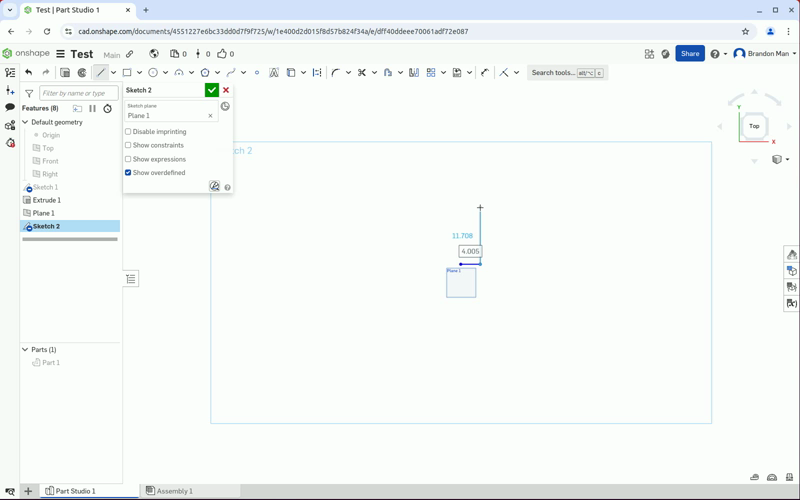
click(480, 207)
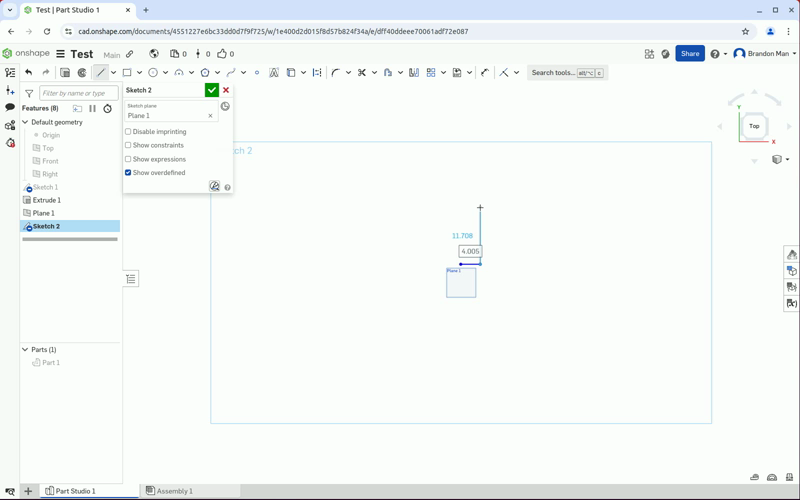
key_up(shift)
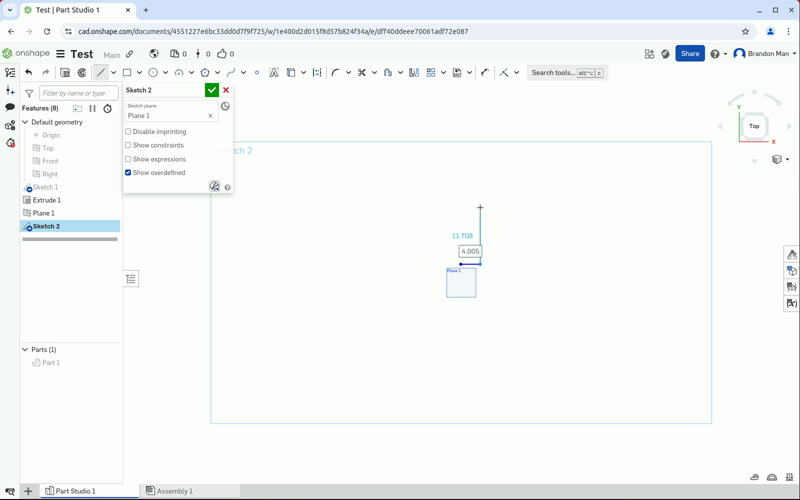
key_down(shift)
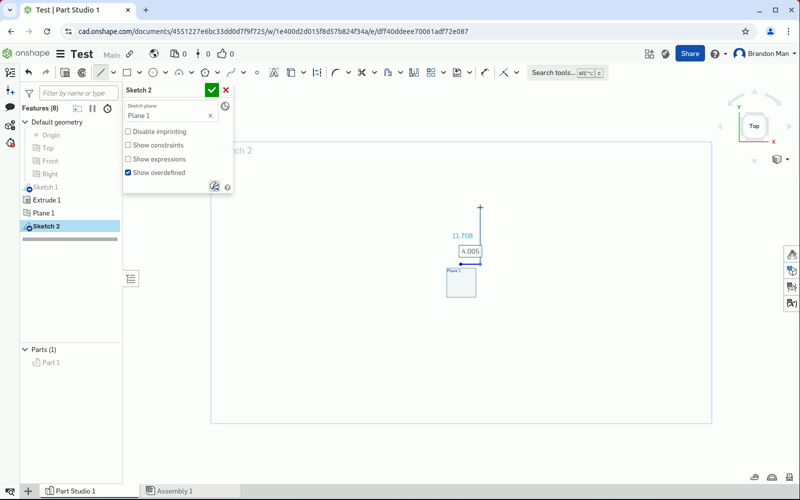
mouse_move(510, 207)
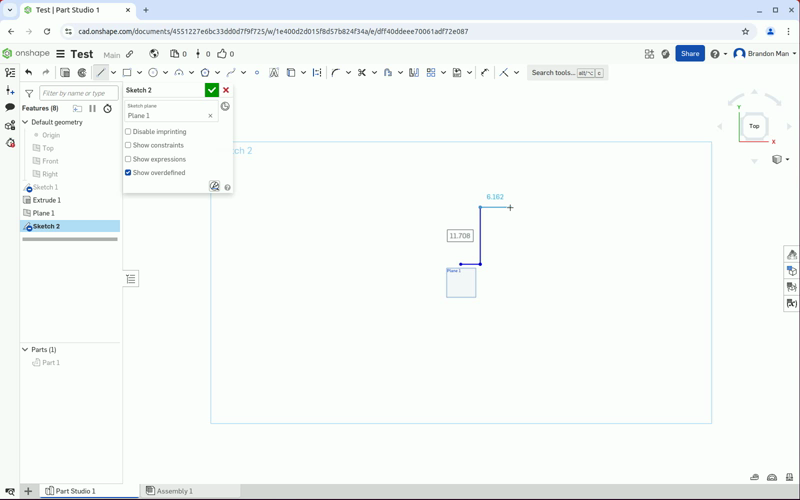
mouse_move(460, 207)
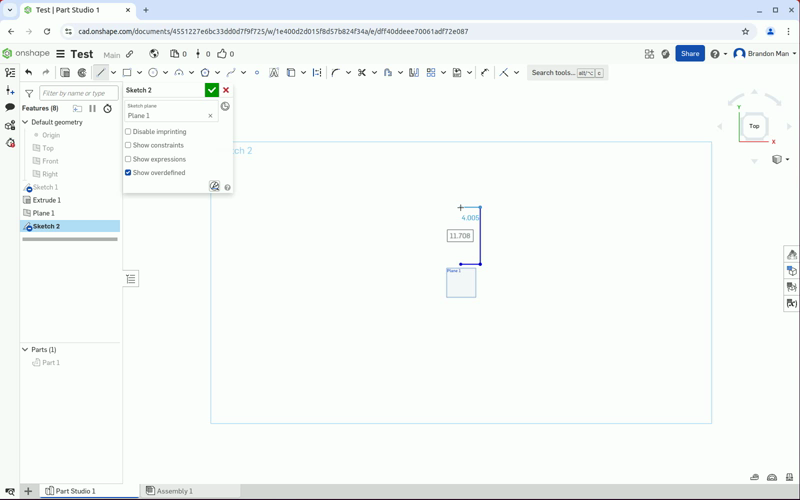
click(460, 207)
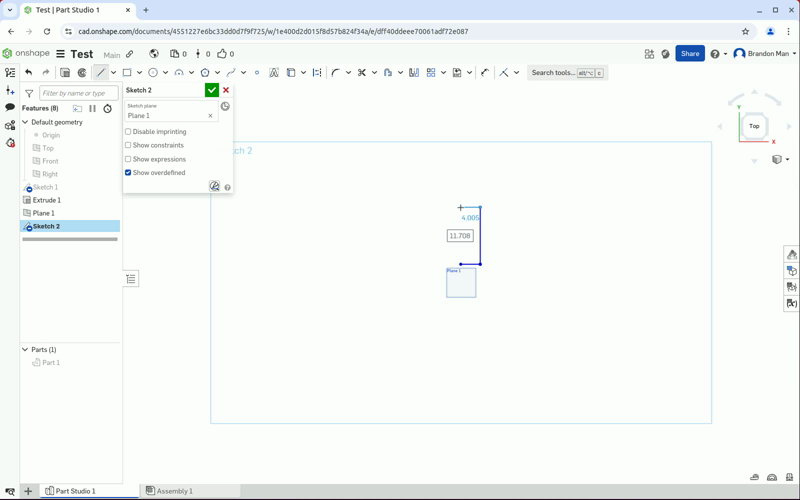
key_up(shift)
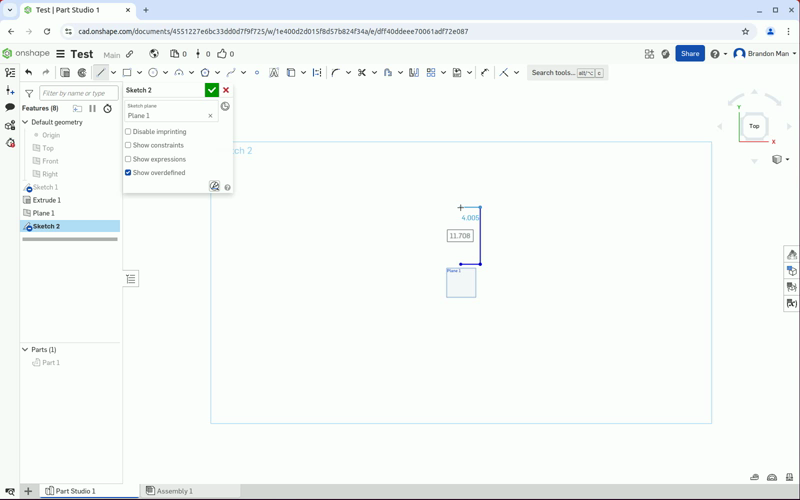
mouse_move(490, 207)
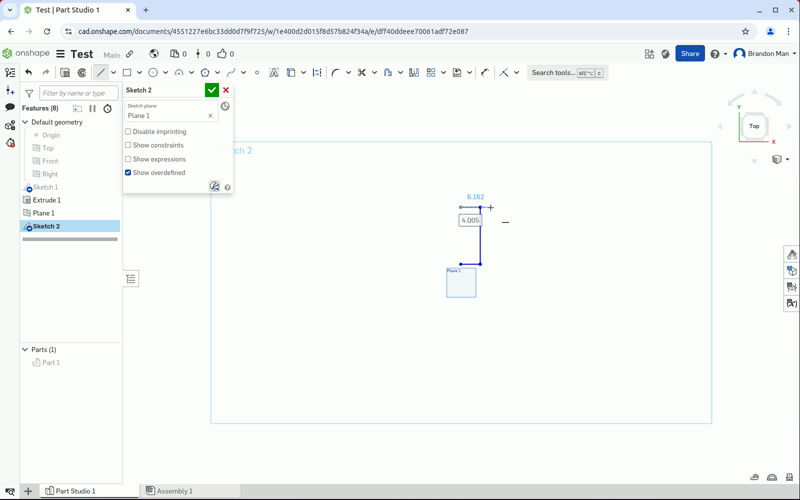
key_down(shift)
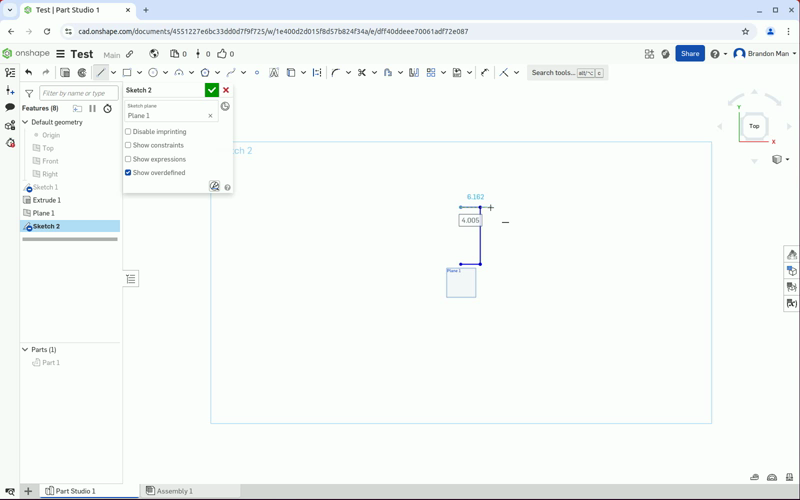
mouse_move(460, 264)
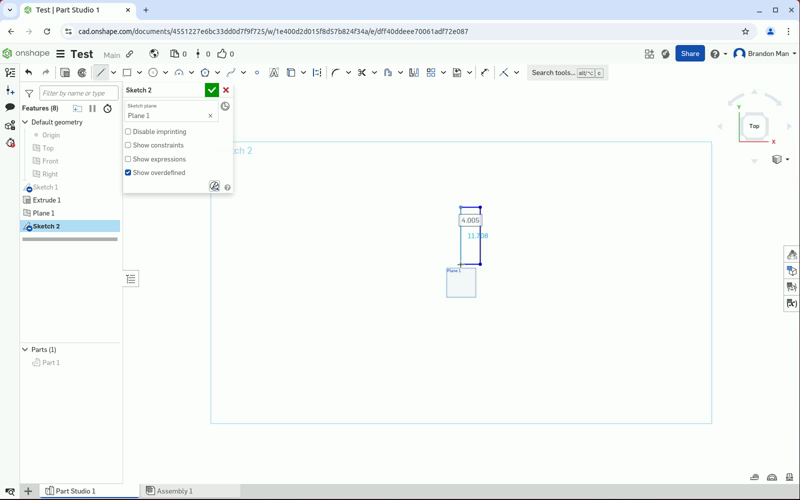
key_up(shift)
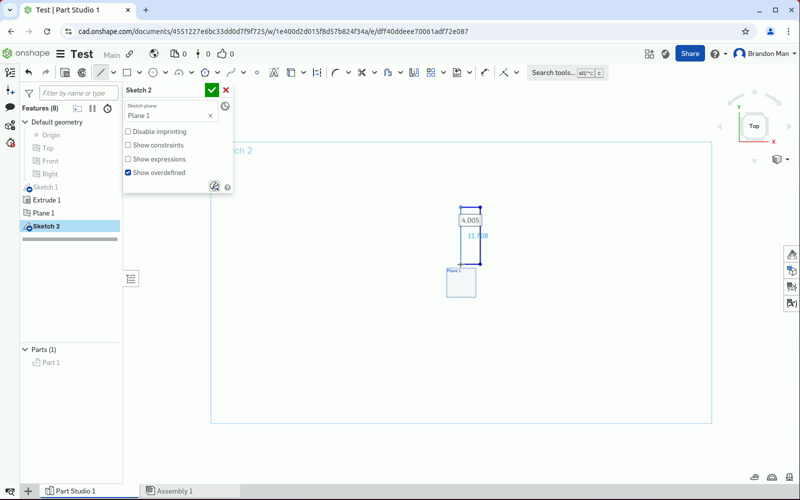
click(460, 264)
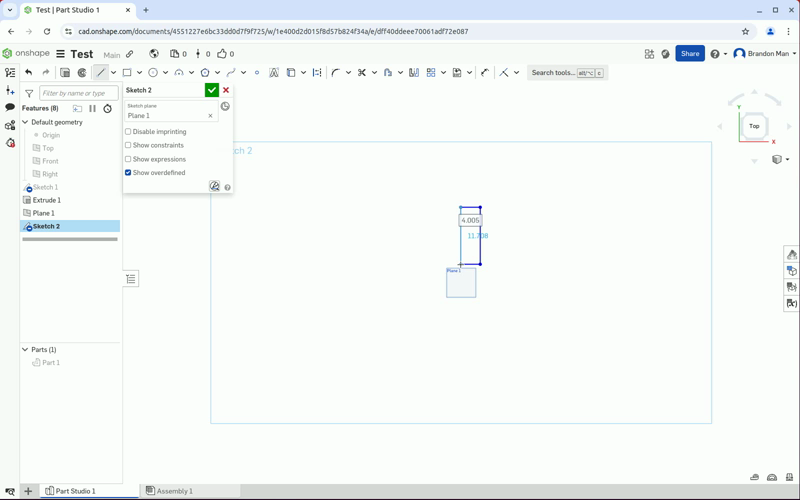
key(esc)
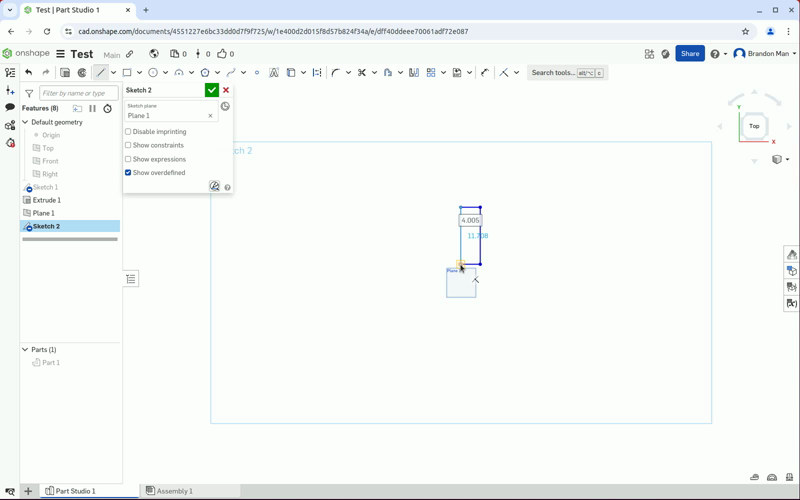
mouse_move(477, 242)
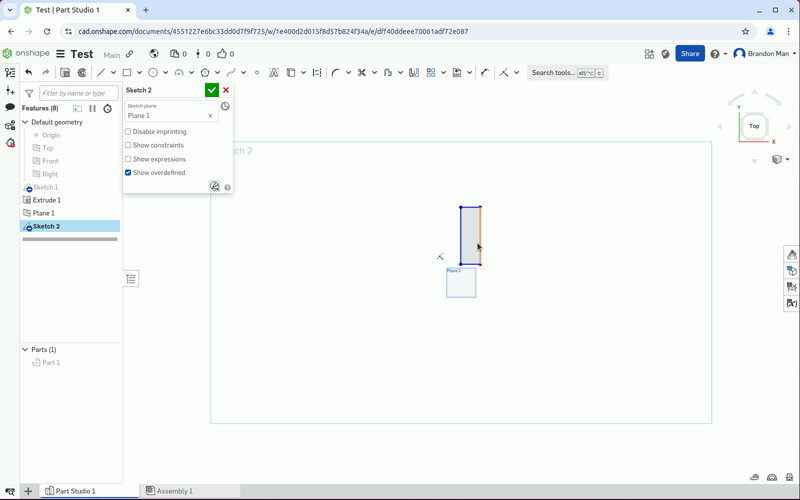
scroll(6)
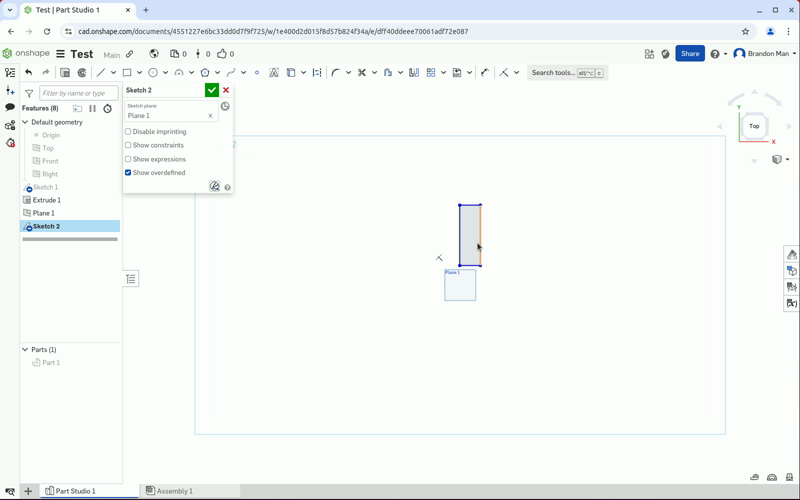
scroll(6)
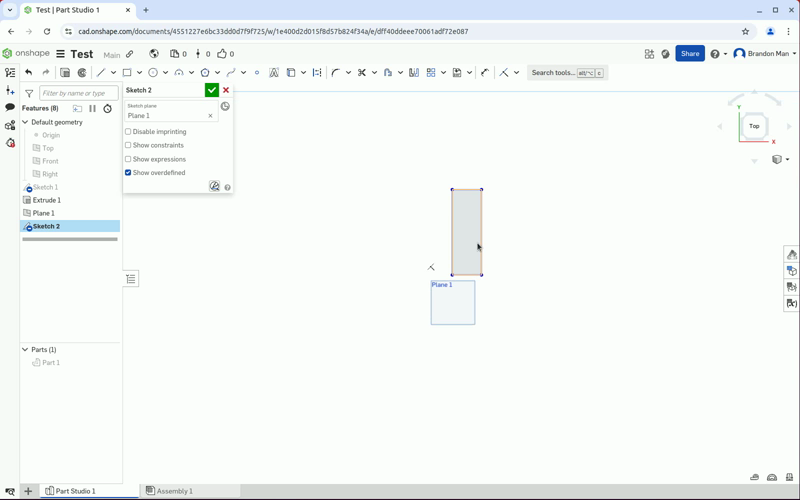
scroll(6)
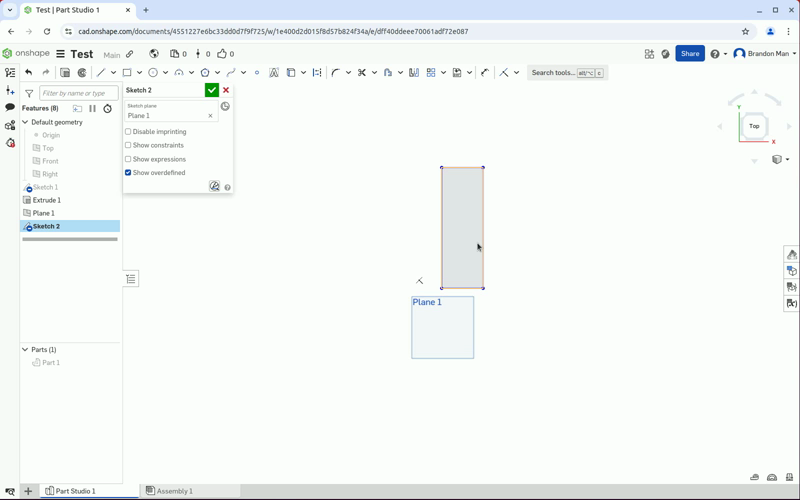
scroll(6)
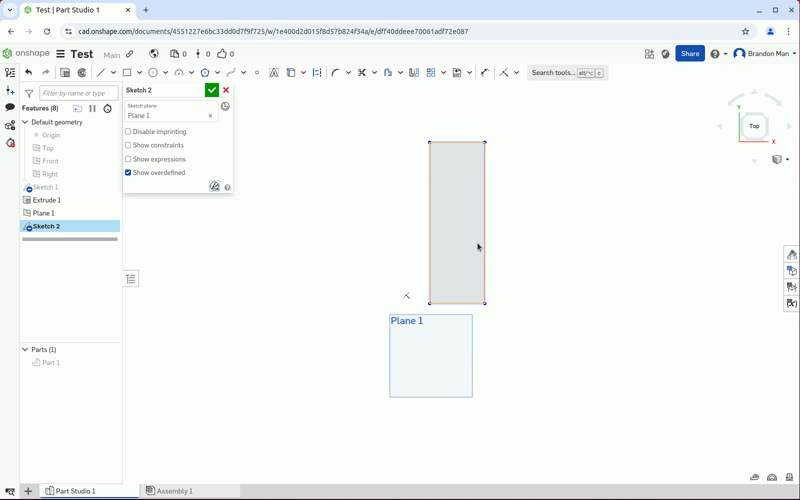
scroll(6)
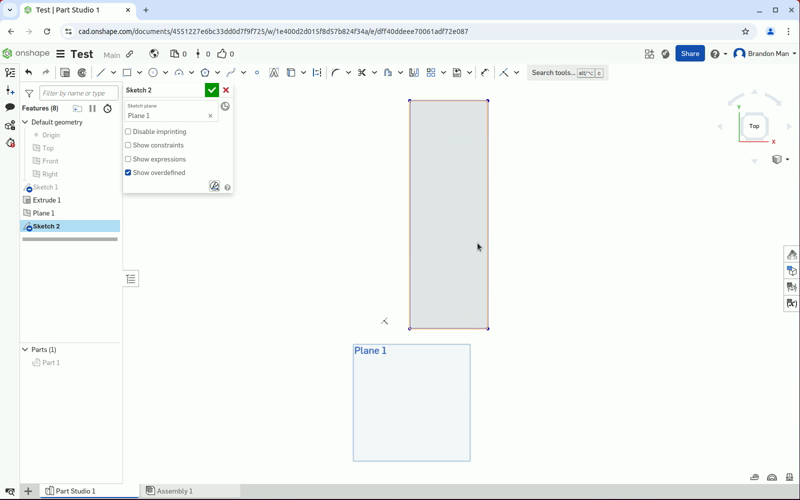
scroll(6)
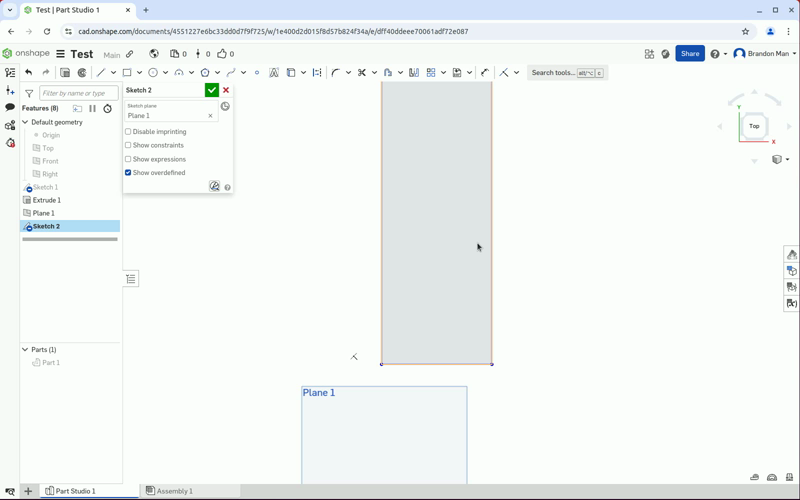
scroll(6)
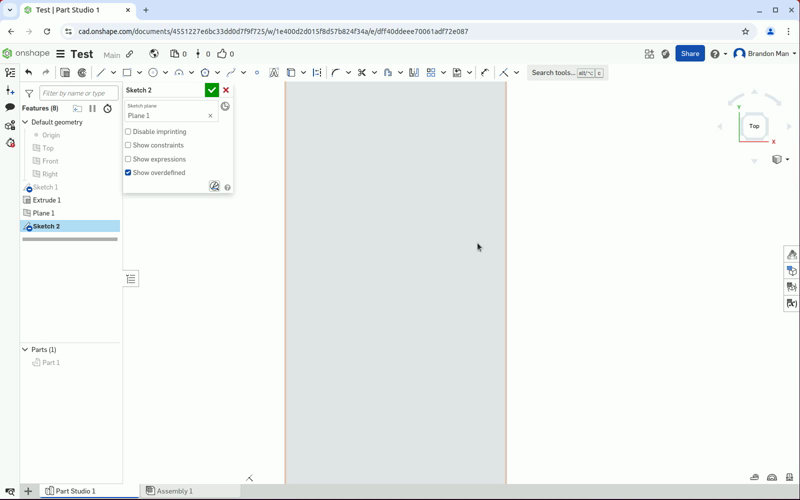
click(477, 242)
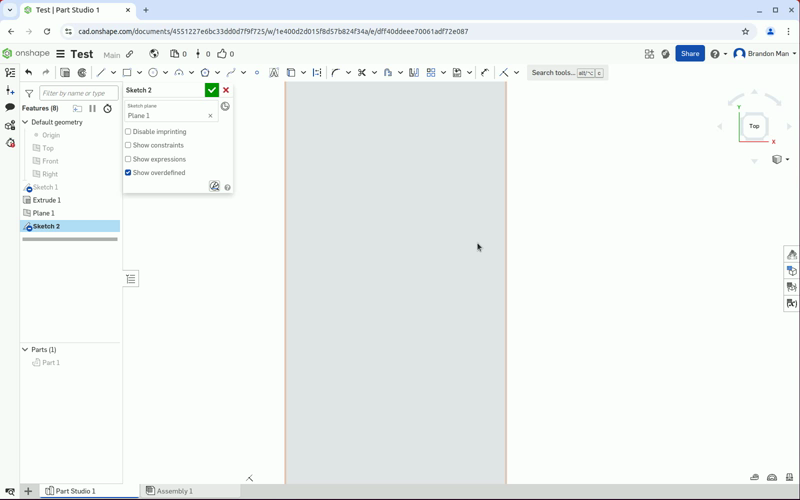
scroll(-6)
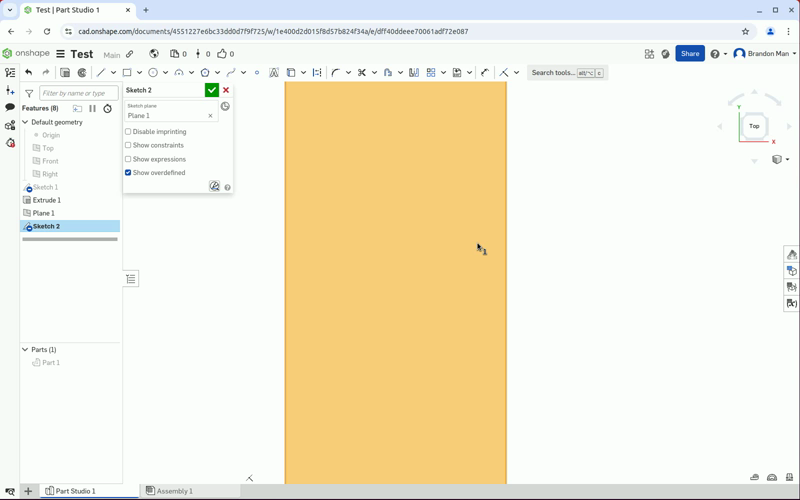
scroll(-6)
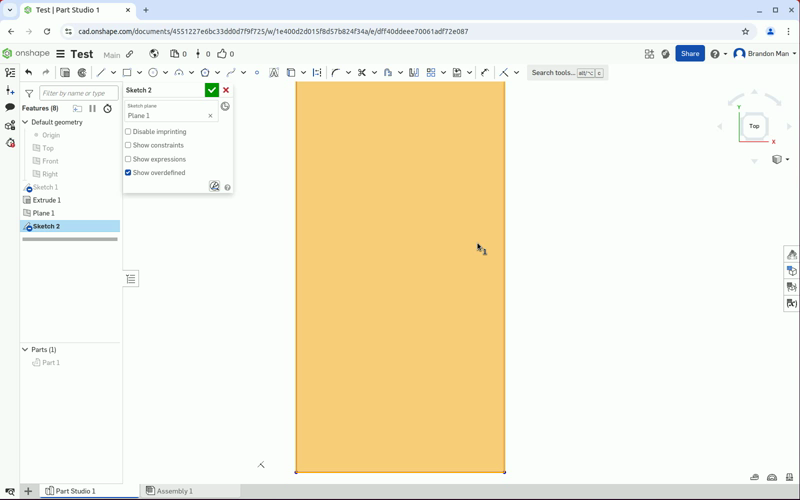
scroll(-6)
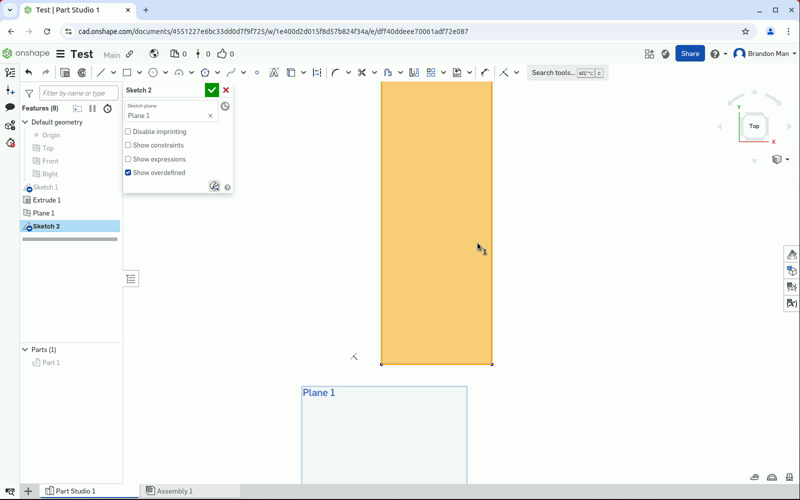
scroll(-6)
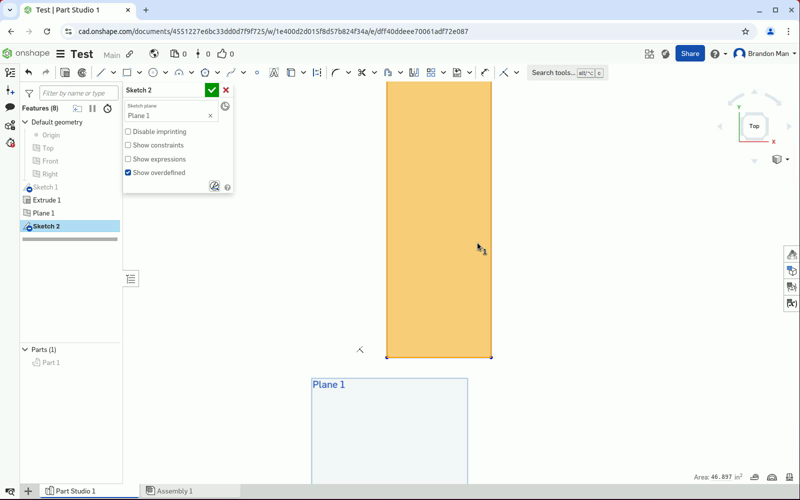
scroll(-6)
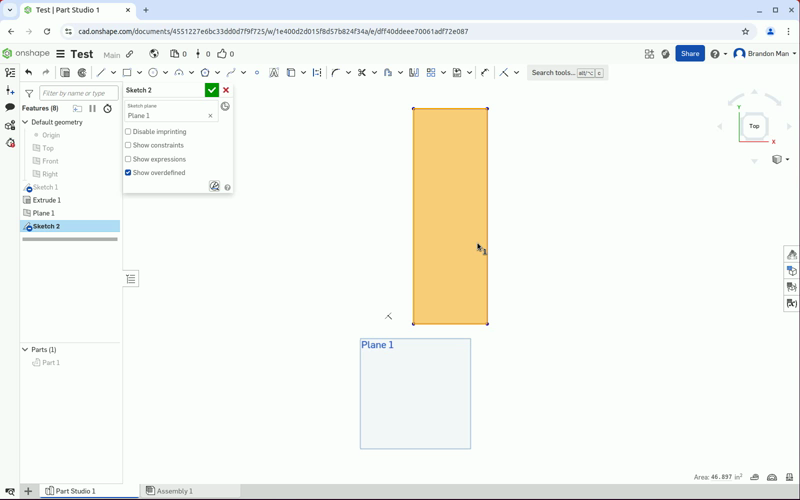
scroll(-6)
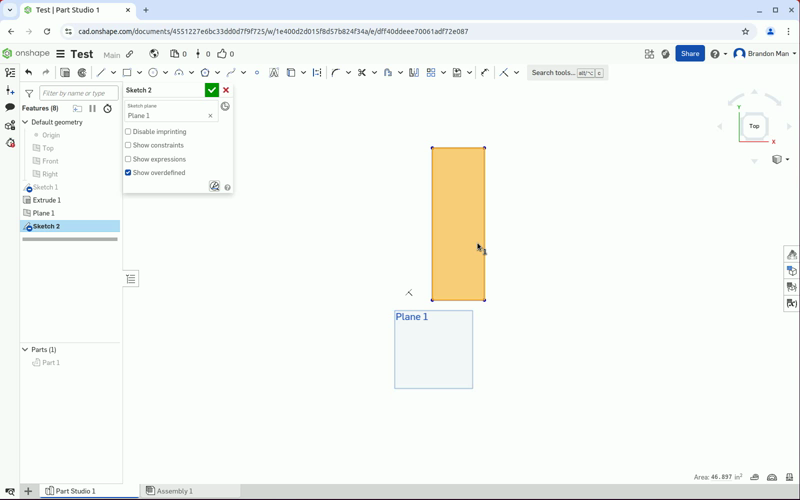
scroll(-6)
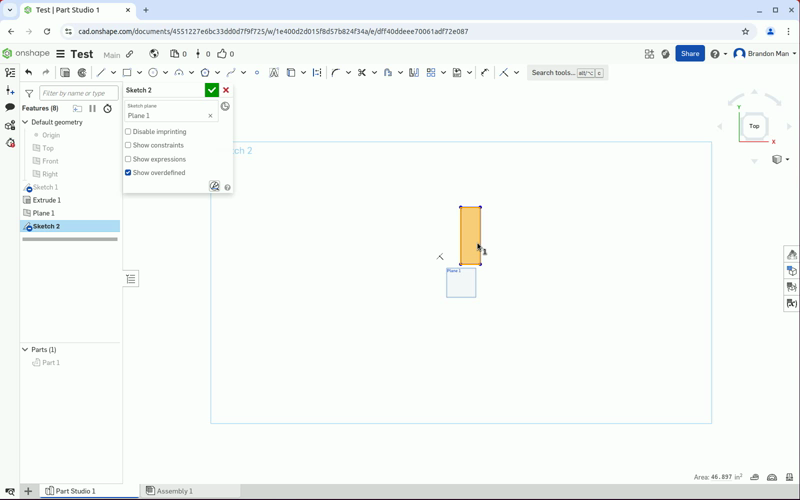
mouse_move(73, 352)
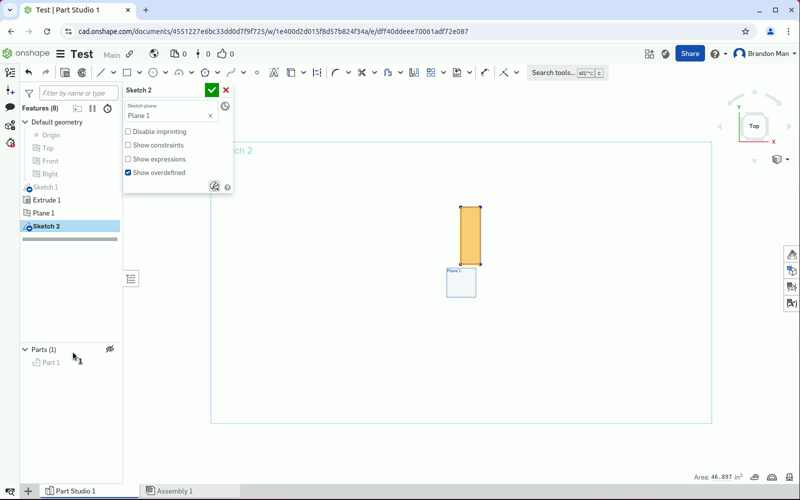
key(shift+y)
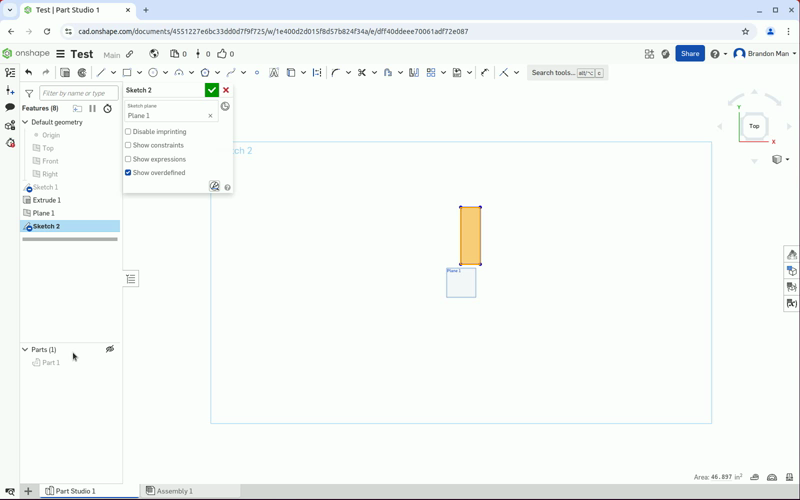
key(shift+e)
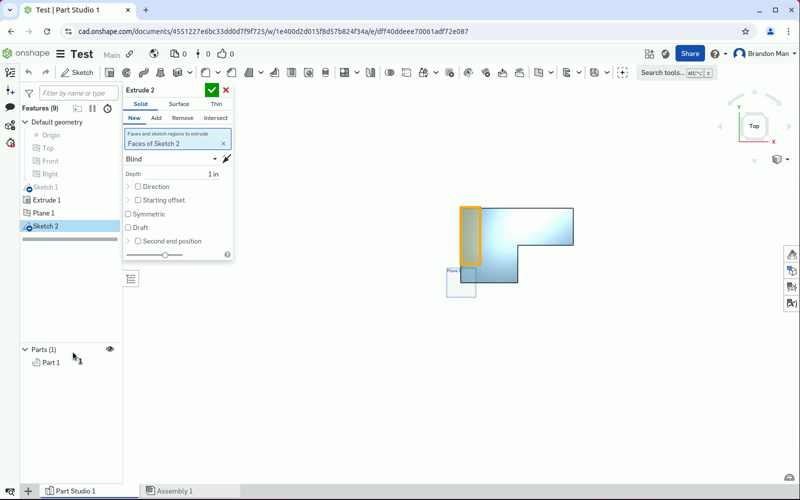
mouse_move(143, 106)
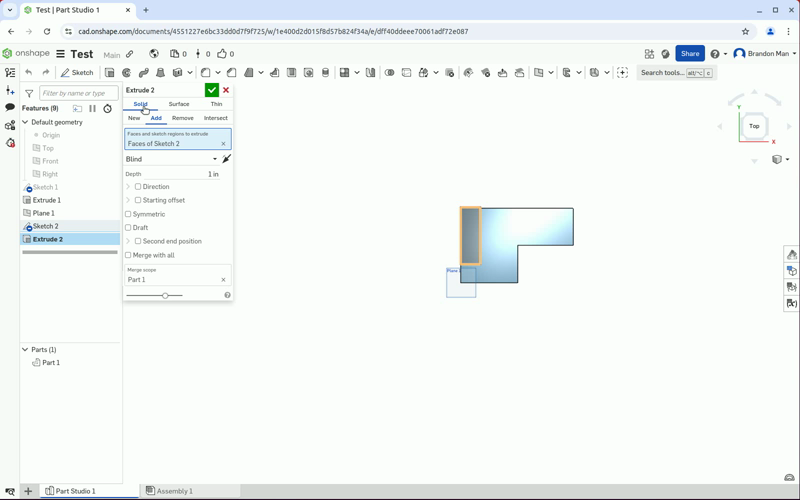
click(143, 106)
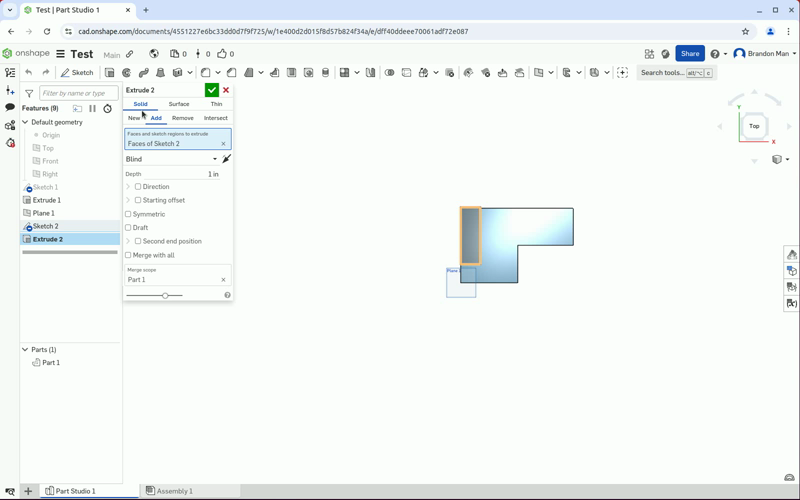
mouse_move(137, 120)
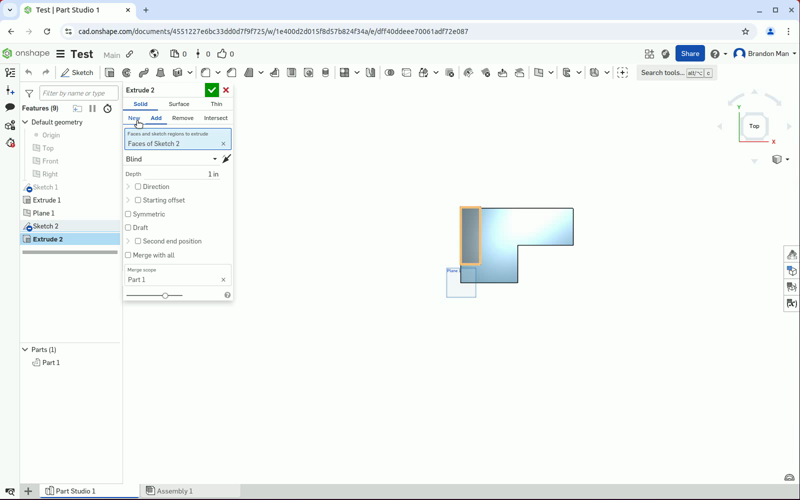
click(137, 120)
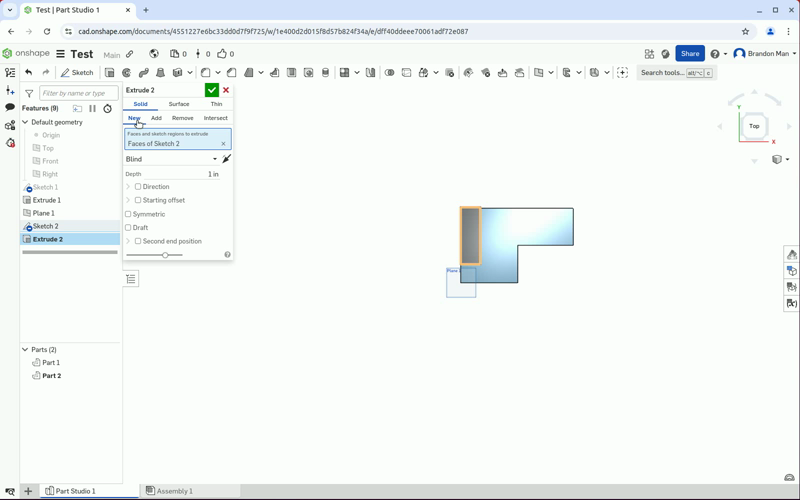
key(tab, 4)
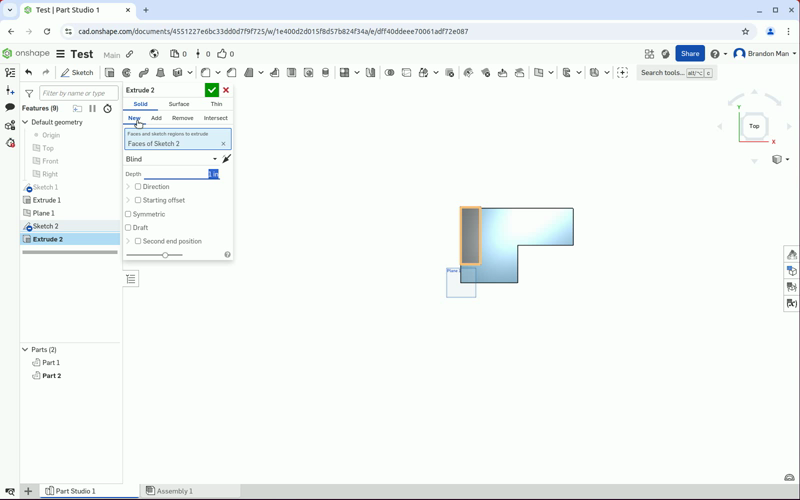
text(7.703)
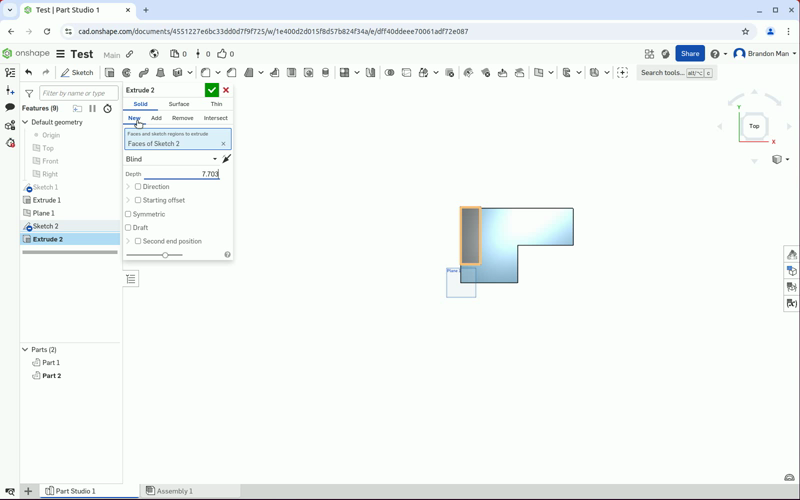
key(enter)
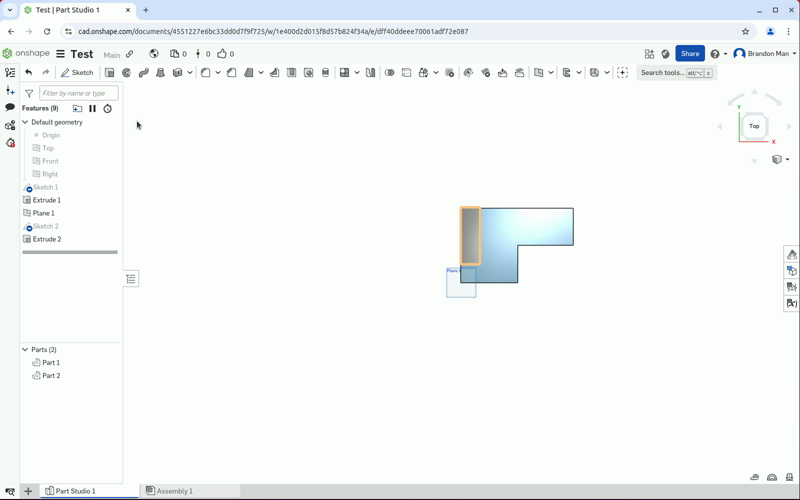
key(shift+h)
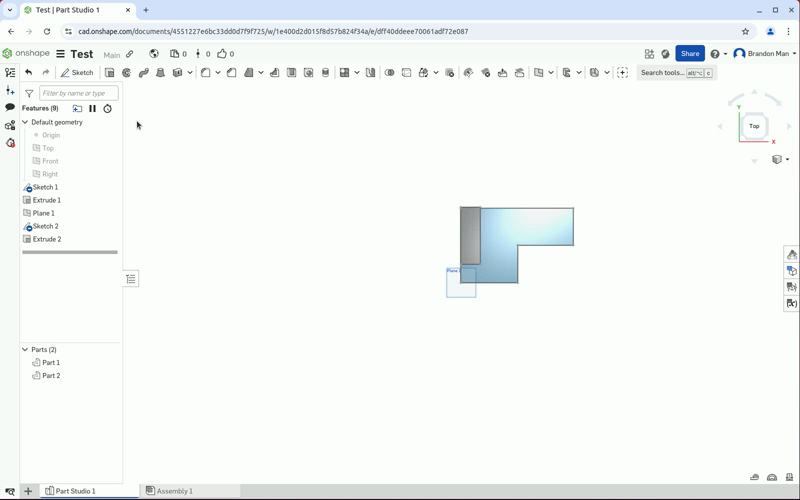
key(shift+h)
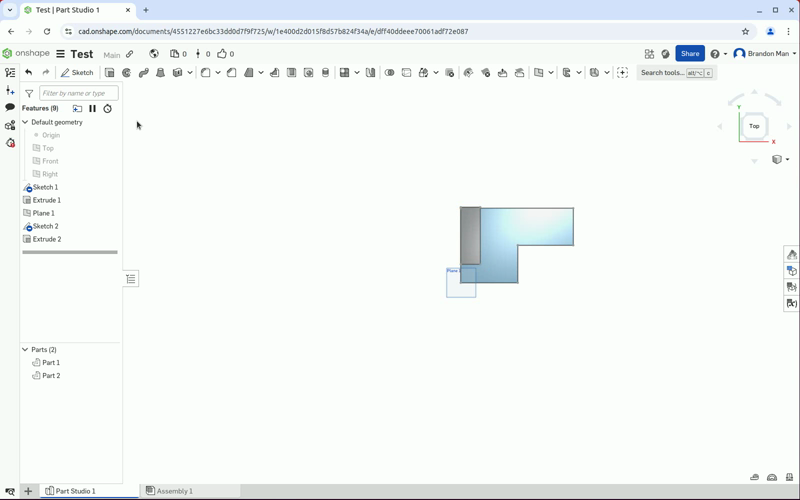
key(shift+7)
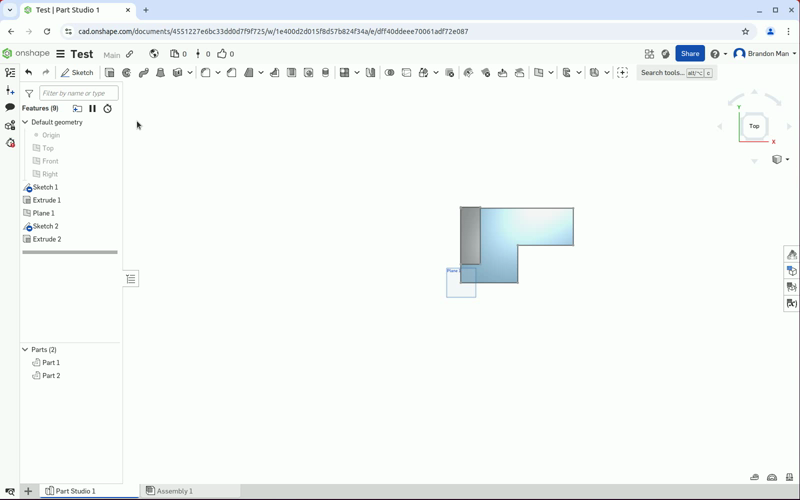
key(up, 3)
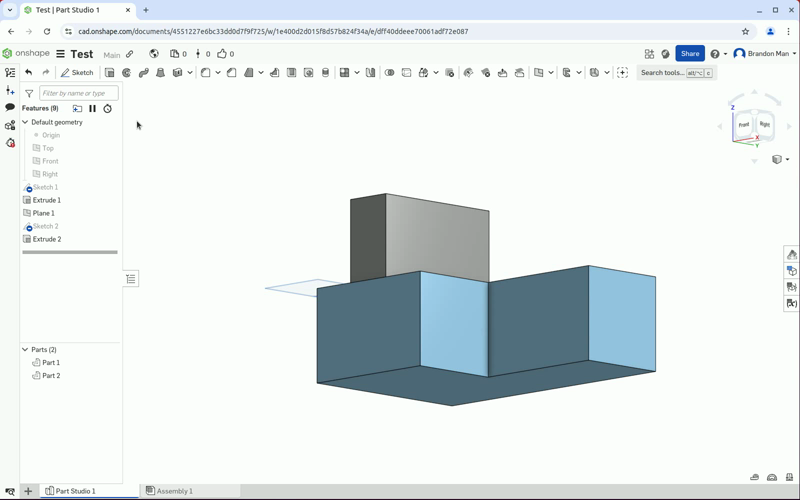
key(left, 3)
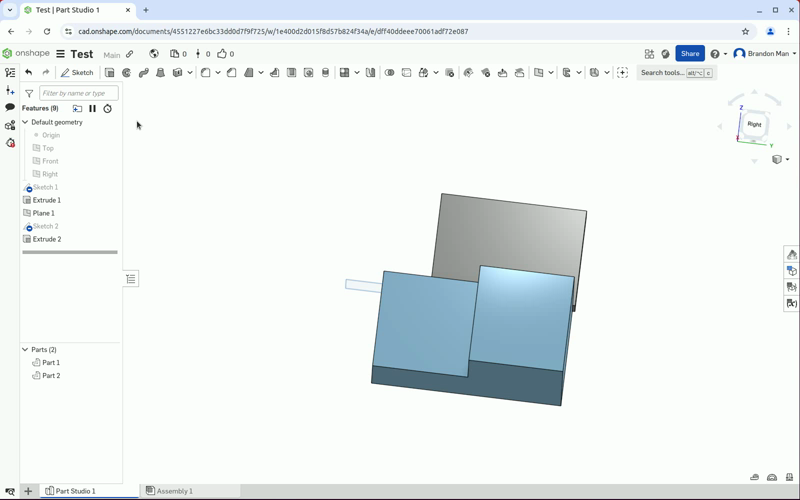
key(right, 3)
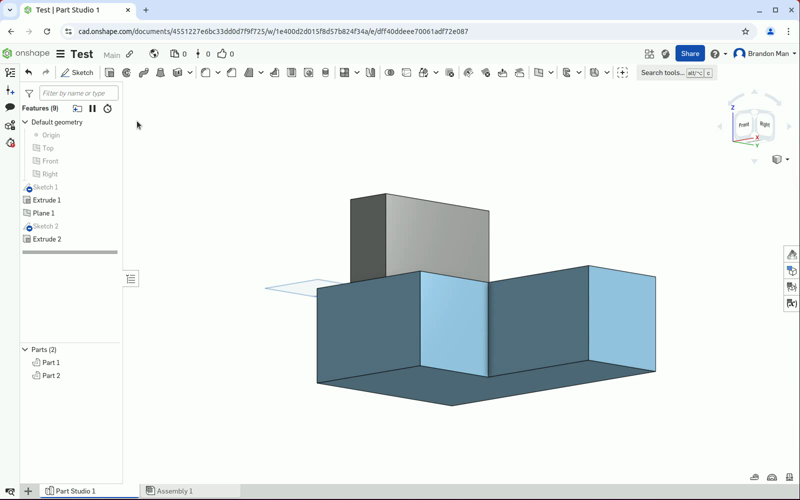
key(down, 3)
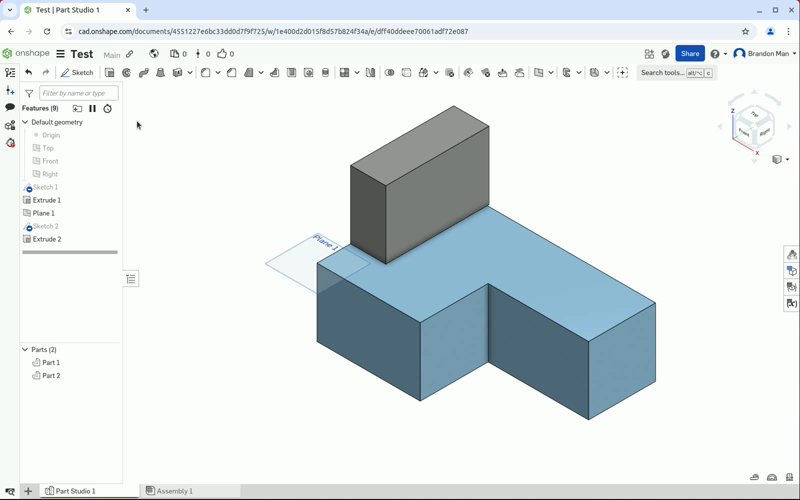
mouse_move(73, 189)
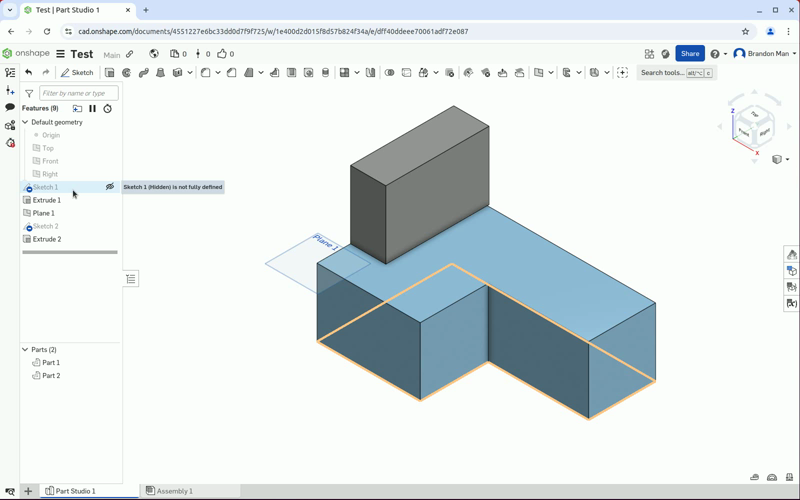
click(73, 189)